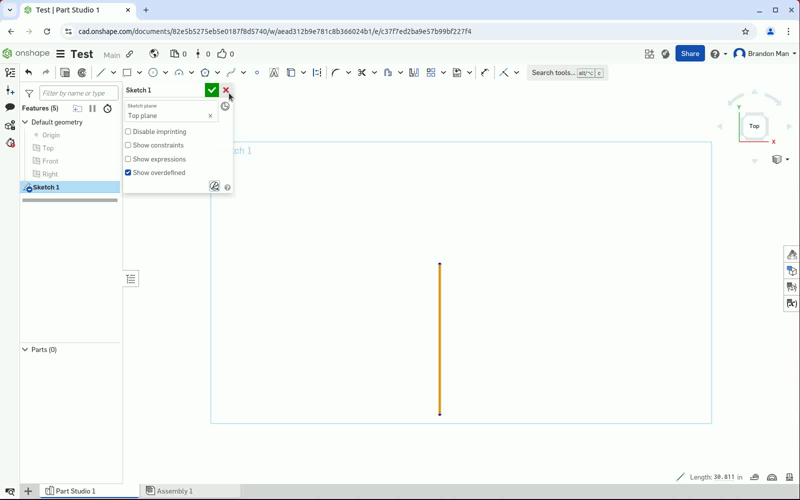
key(shift+h)
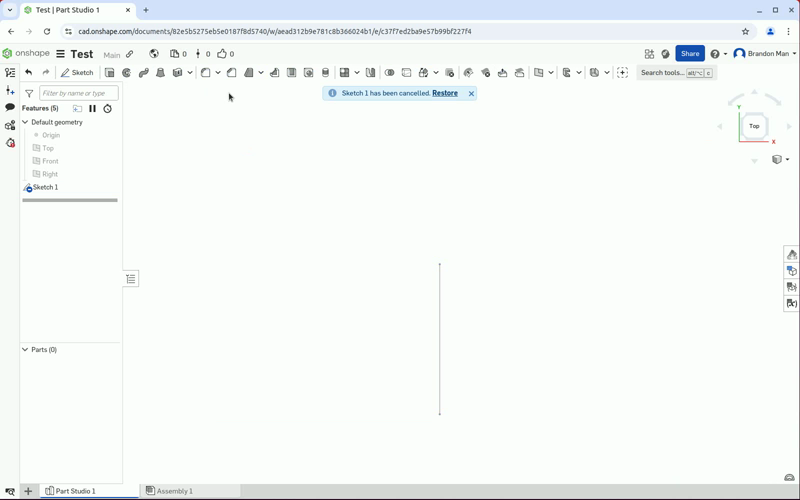
key(shift+s)
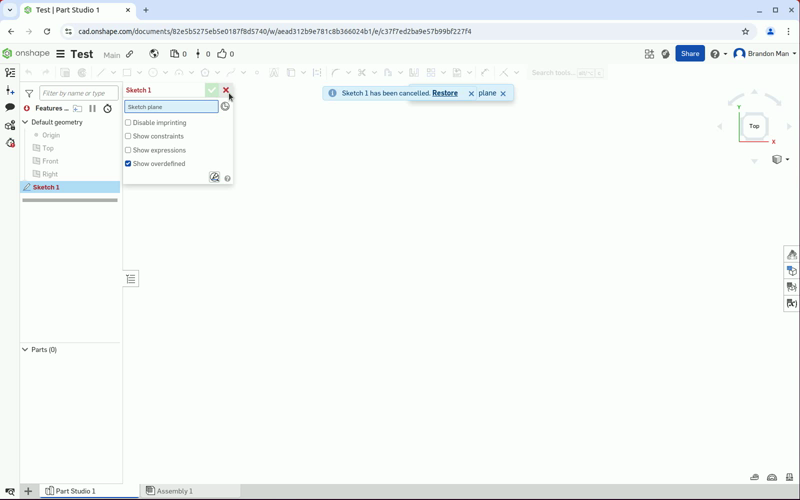
mouse_move(73, 150)
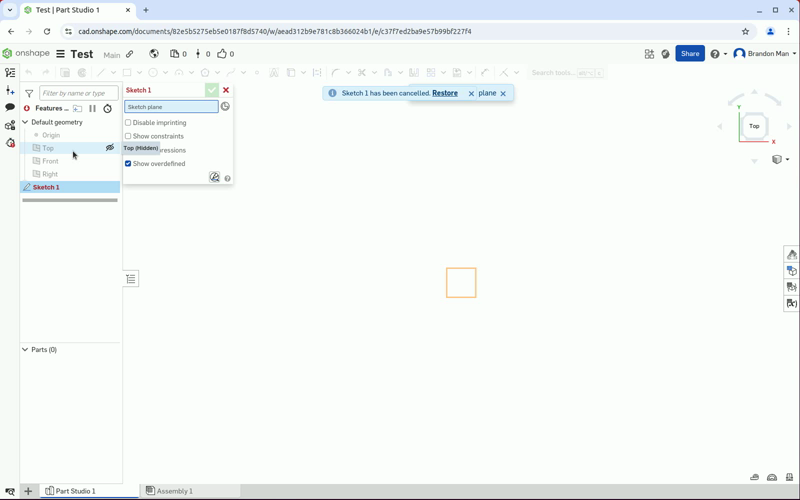
click(73, 150)
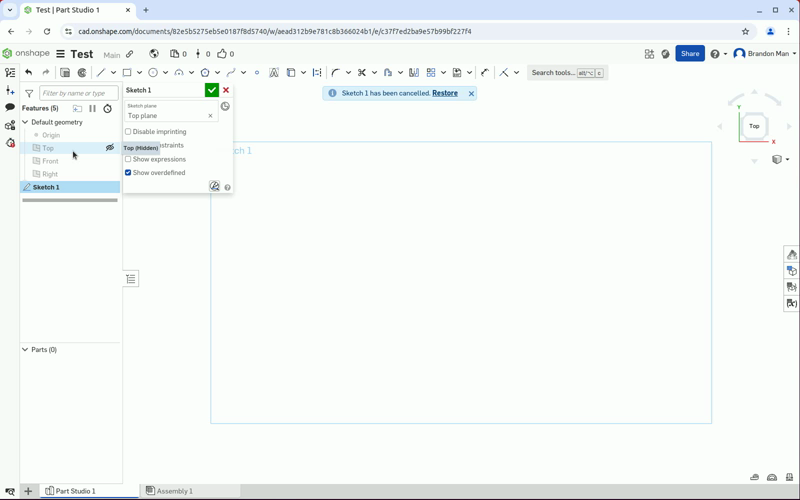
mouse_move(73, 352)
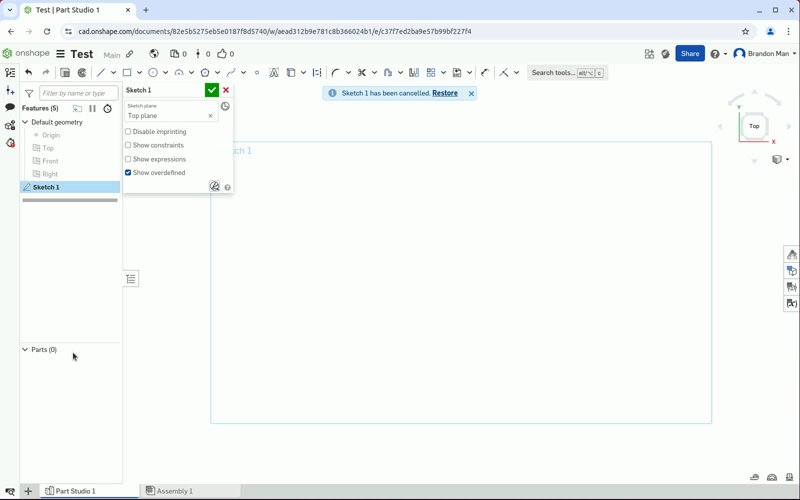
key(y)
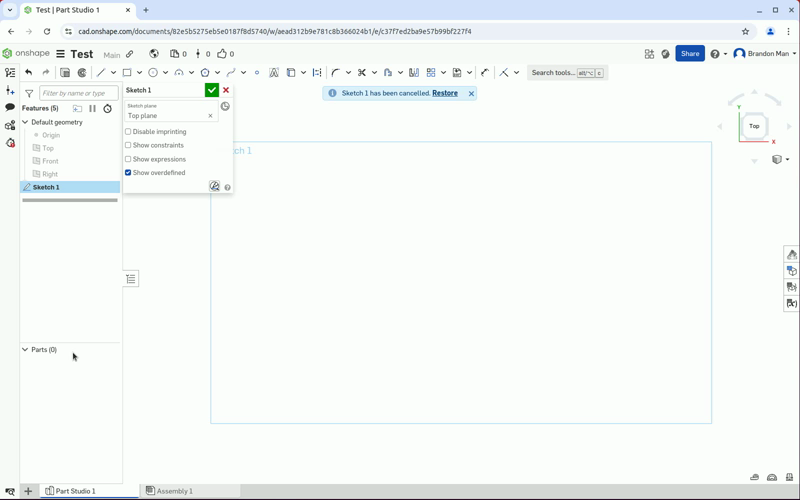
key(c)
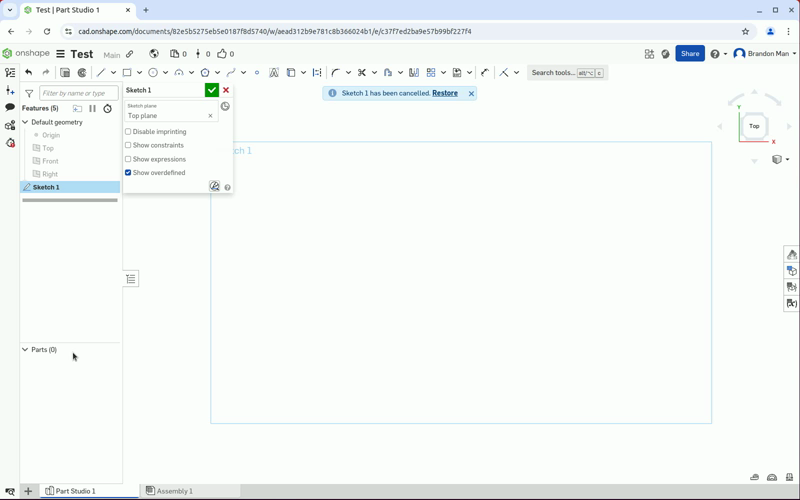
key_down(shift)
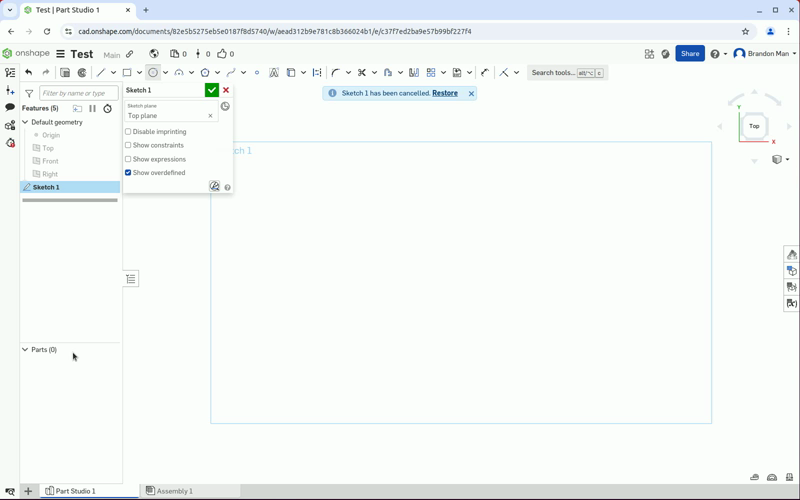
mouse_move(461, 282)
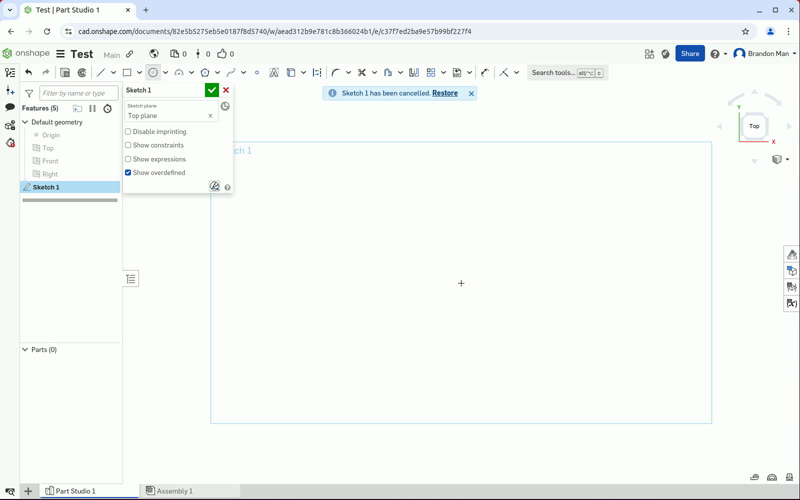
click(461, 282)
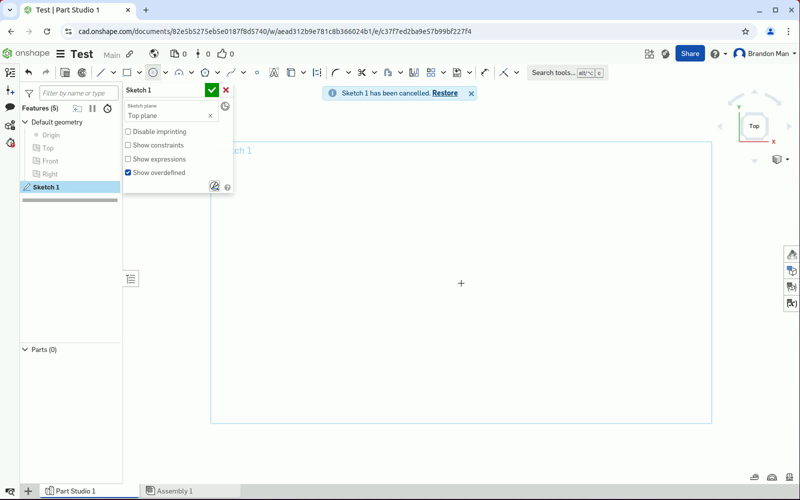
key_up(shift)
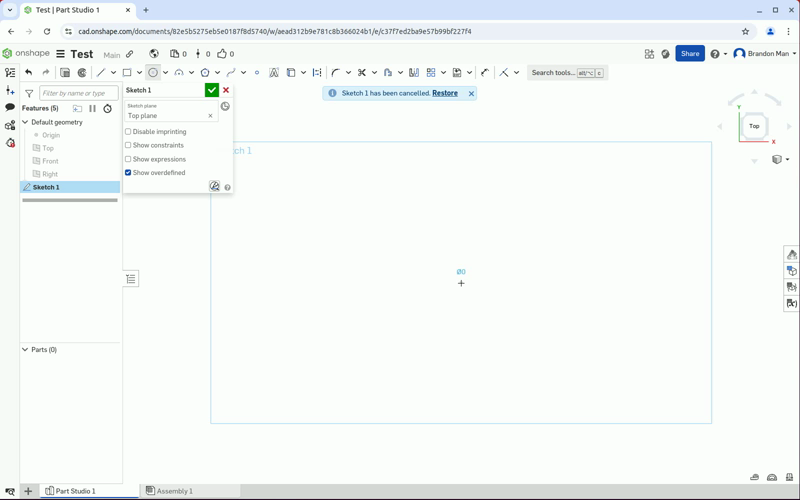
mouse_move(532, 282)
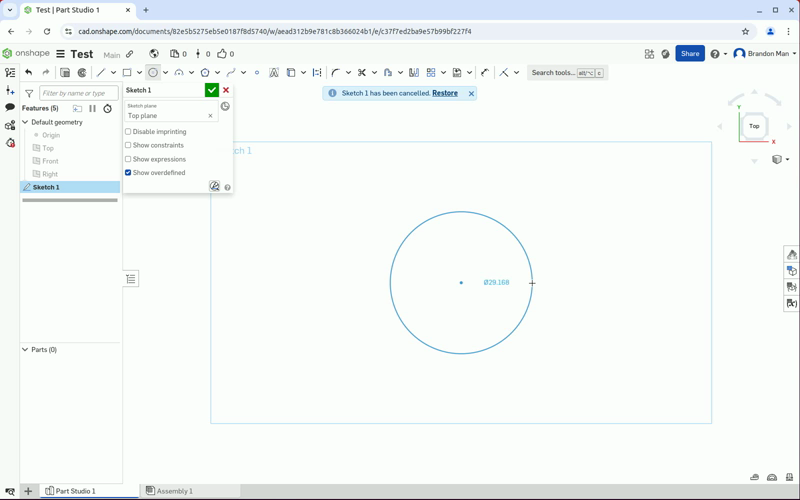
click(532, 282)
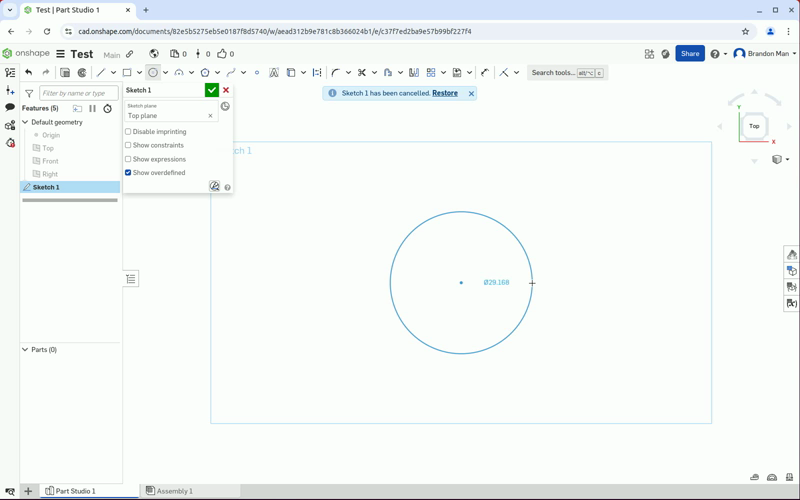
key(esc)
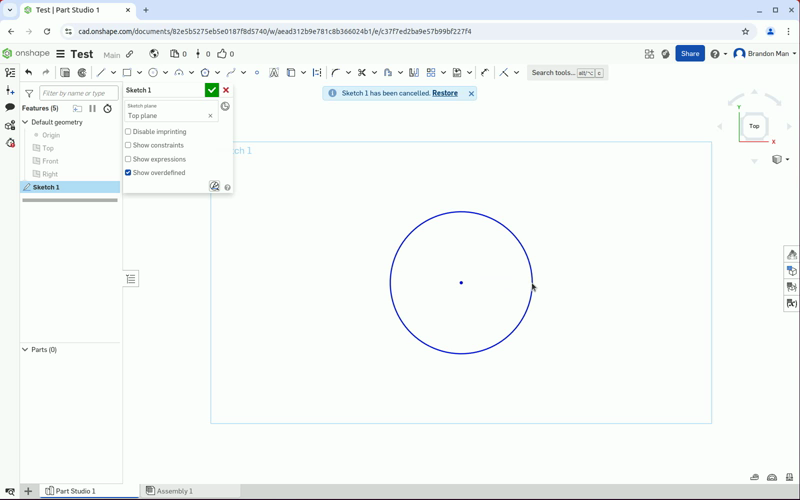
key(c)
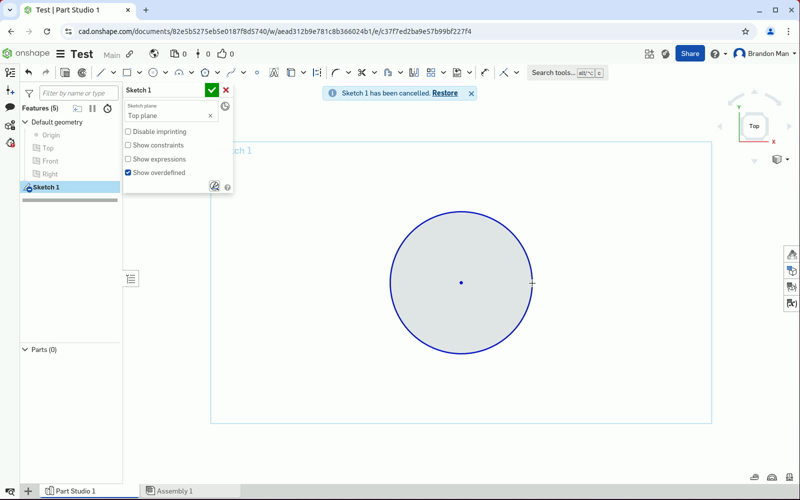
key_down(shift)
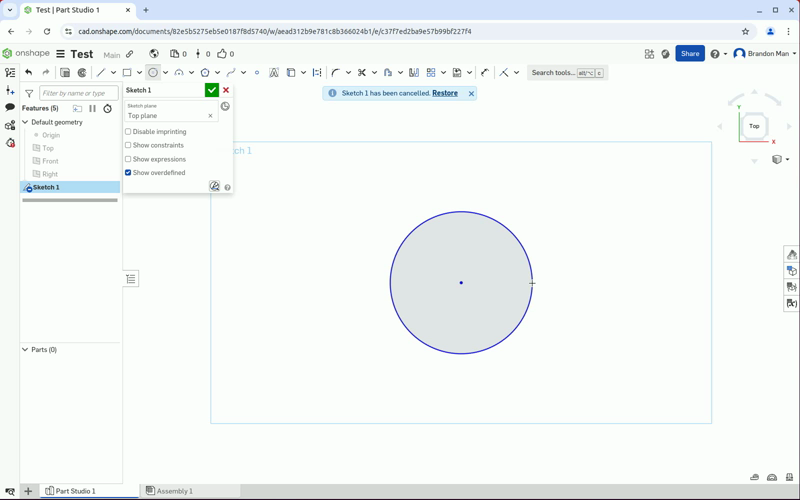
mouse_move(461, 282)
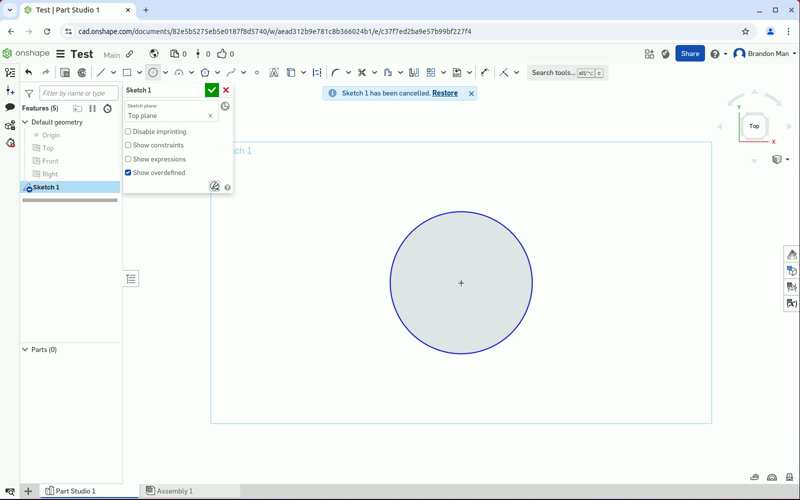
click(461, 282)
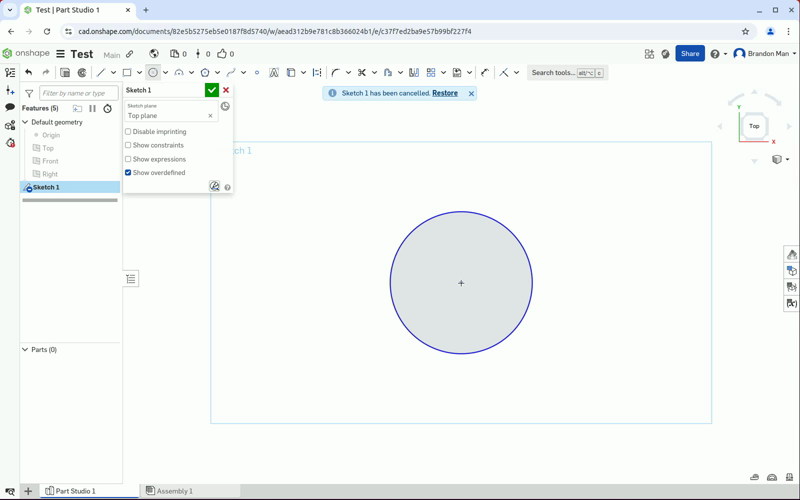
key_up(shift)
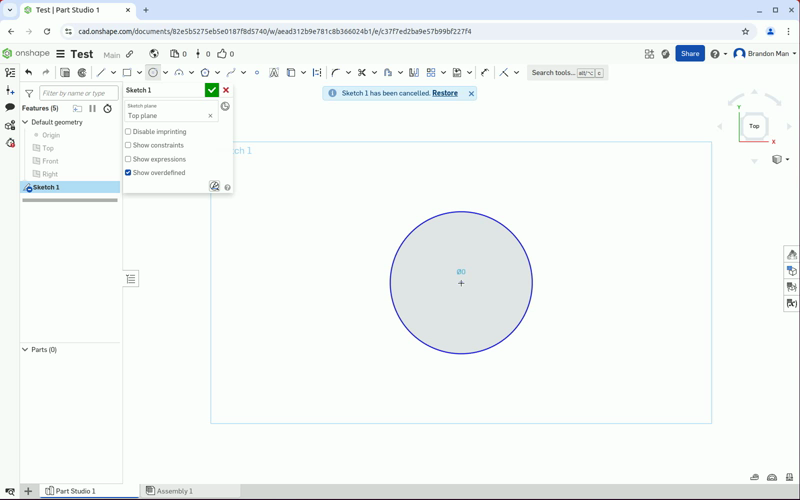
mouse_move(486, 282)
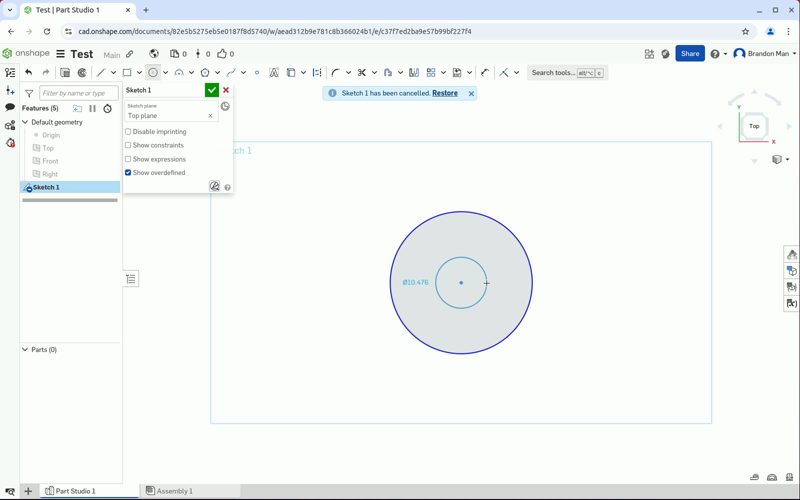
click(486, 282)
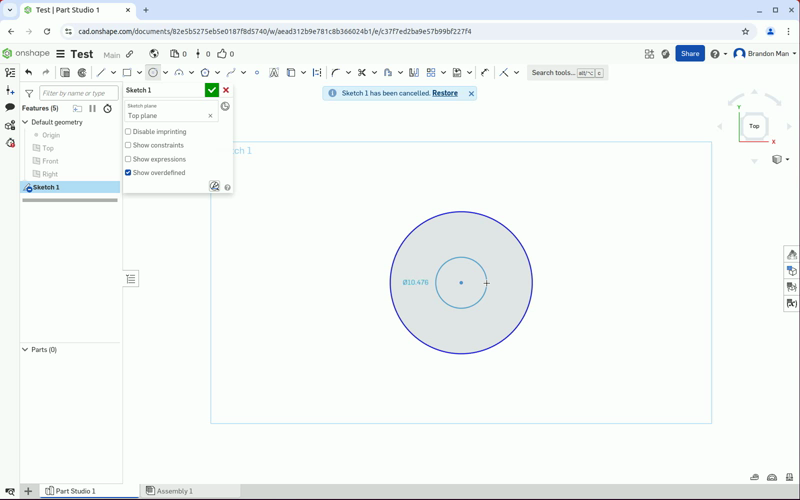
key(esc)
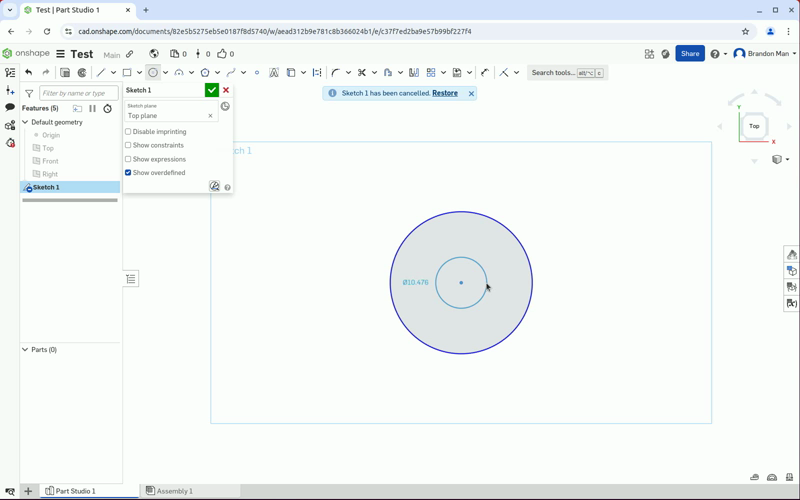
mouse_move(440, 323)
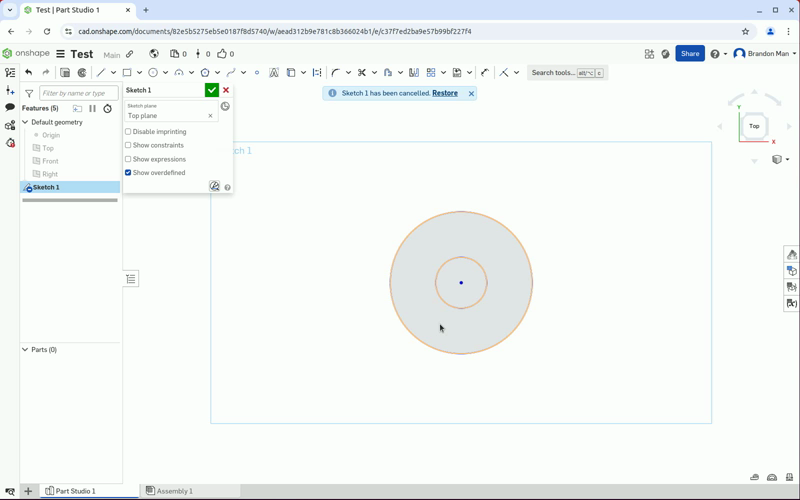
click(440, 323)
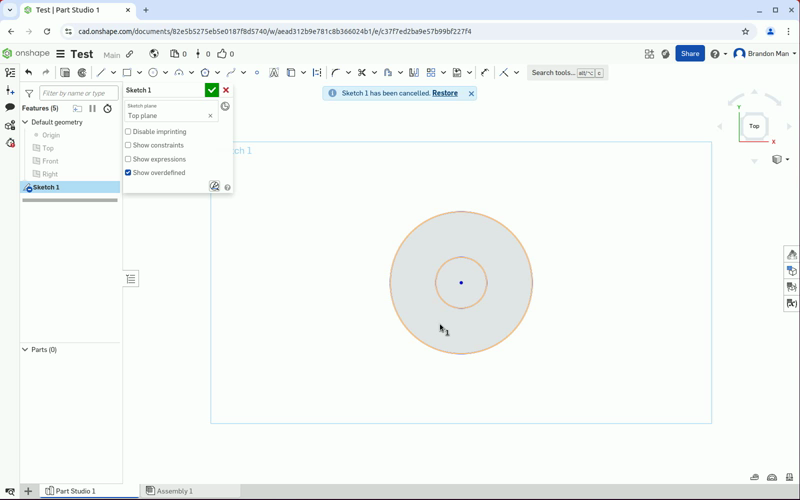
mouse_move(73, 352)
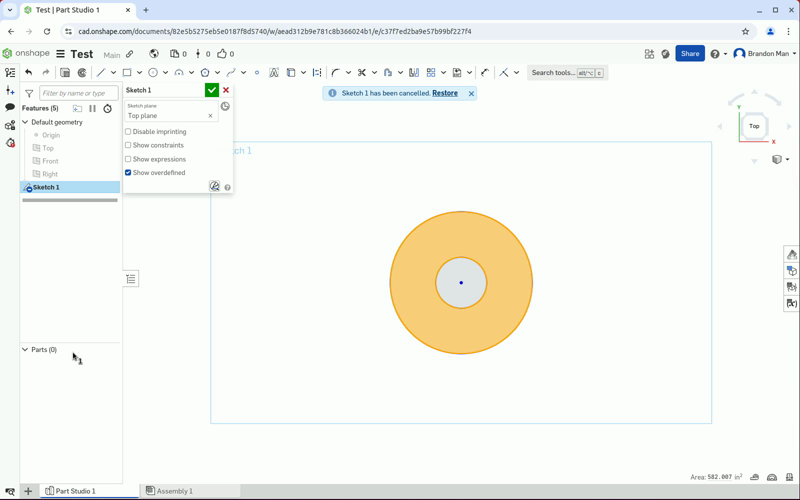
key(shift+y)
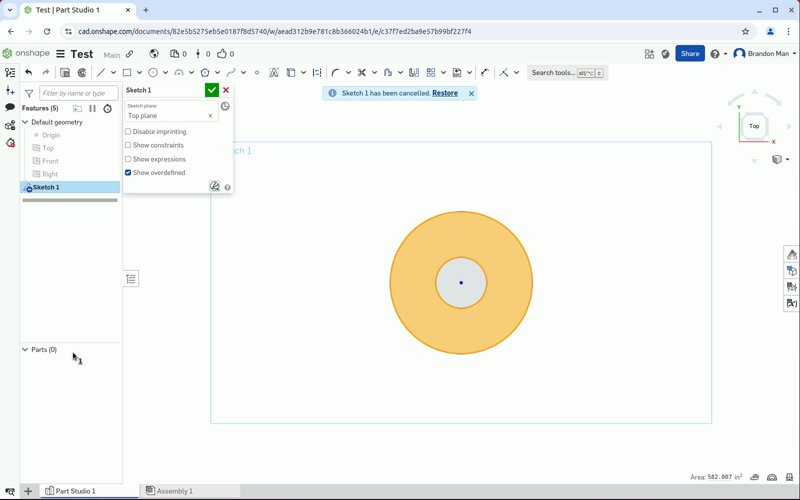
key(shift+e)
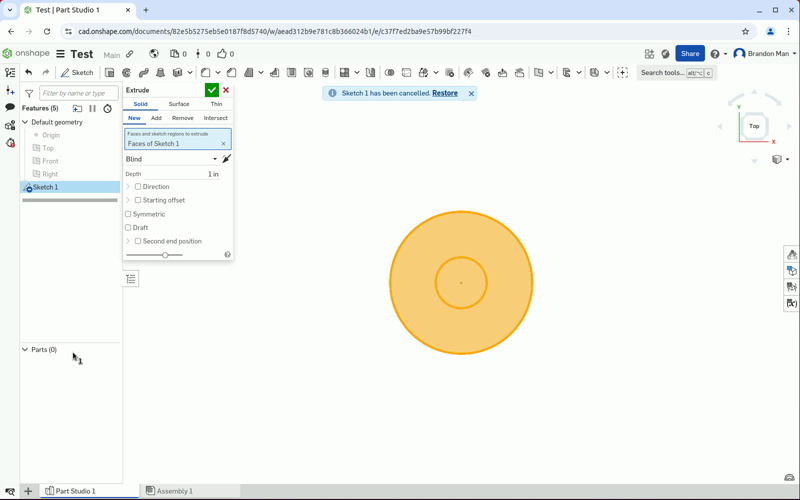
mouse_move(143, 106)
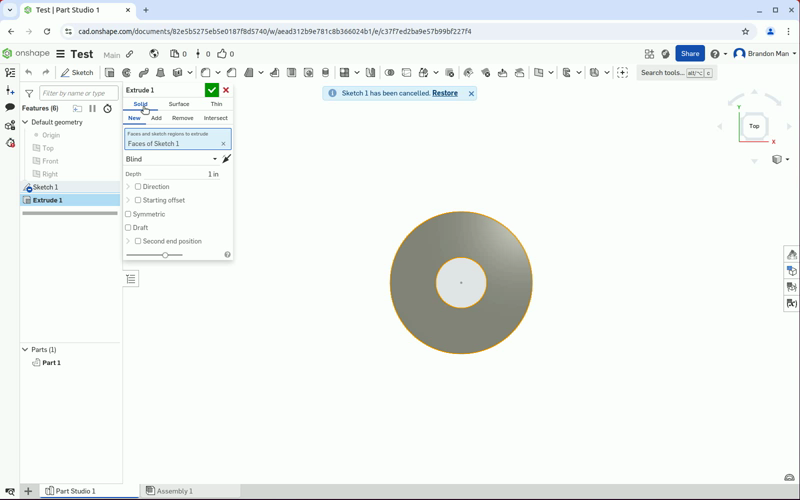
click(143, 106)
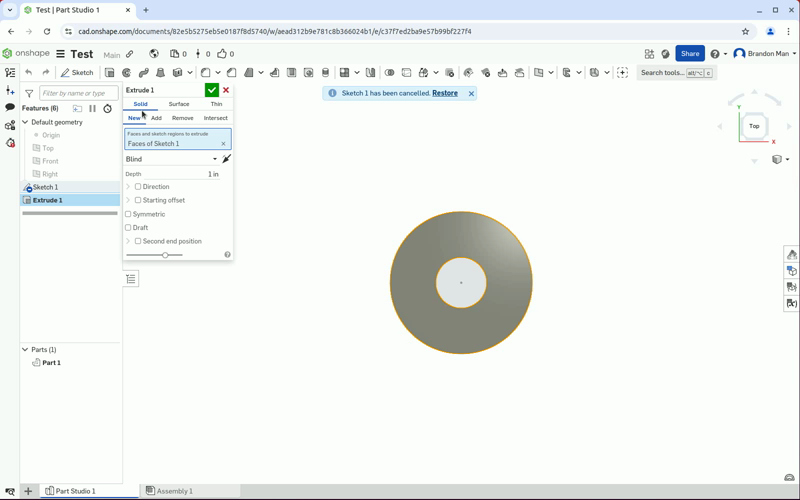
mouse_move(137, 120)
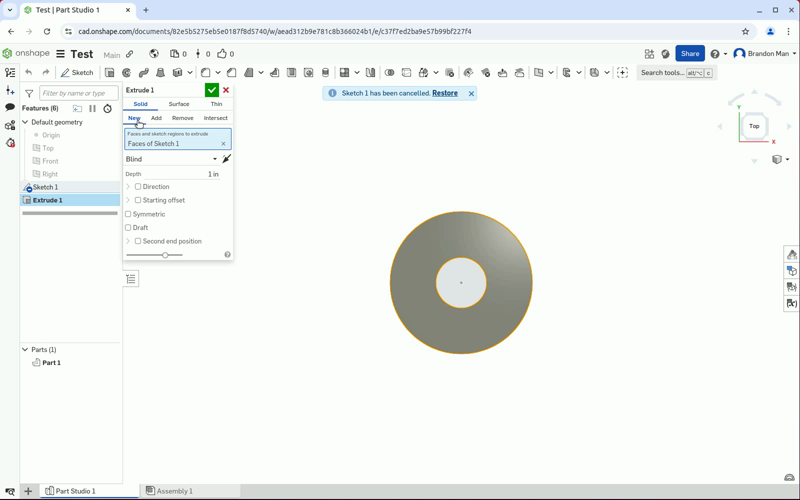
click(137, 120)
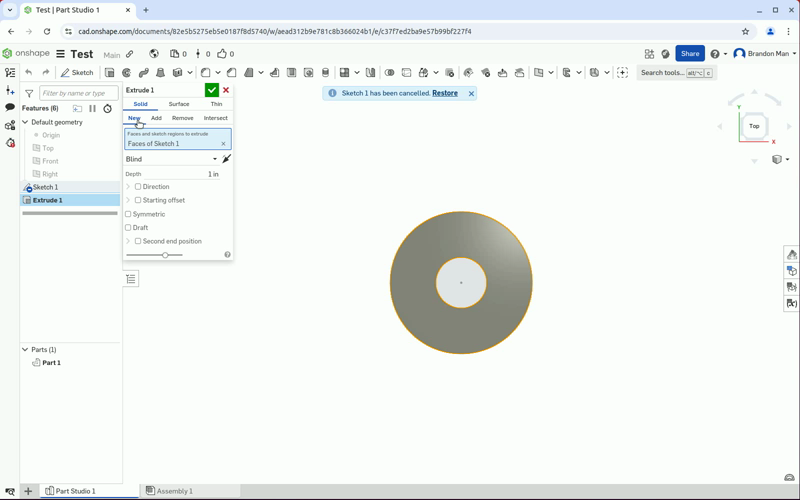
key(tab, 4)
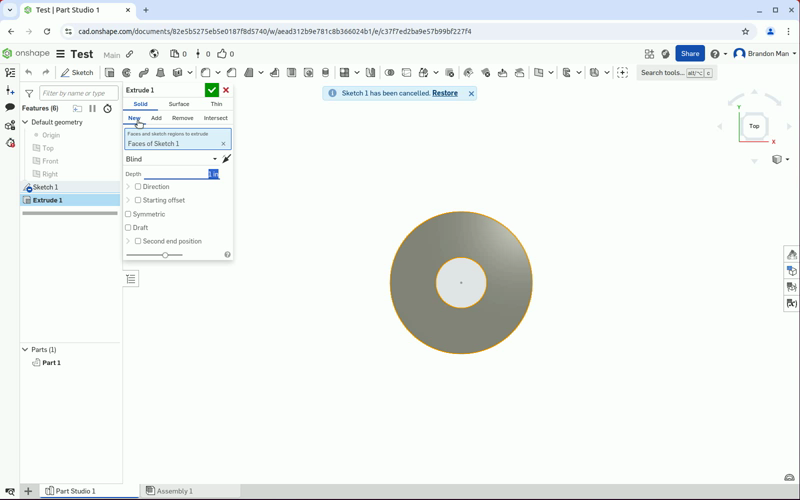
text(46.216)
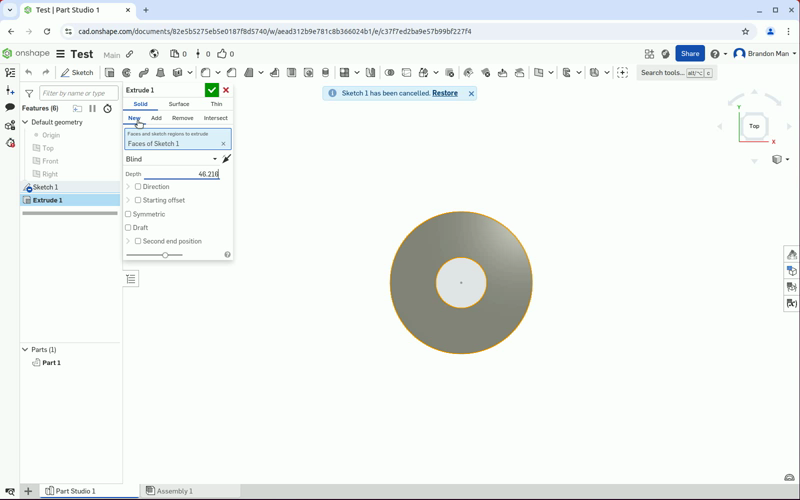
key(tab, 3)
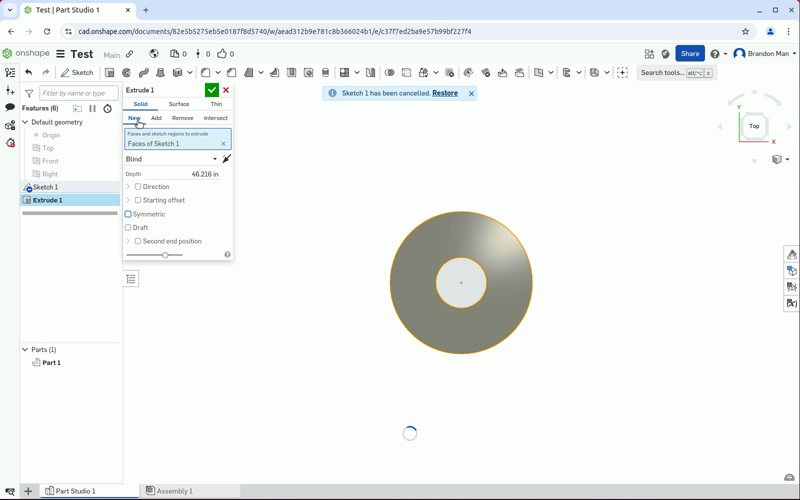
key(space)
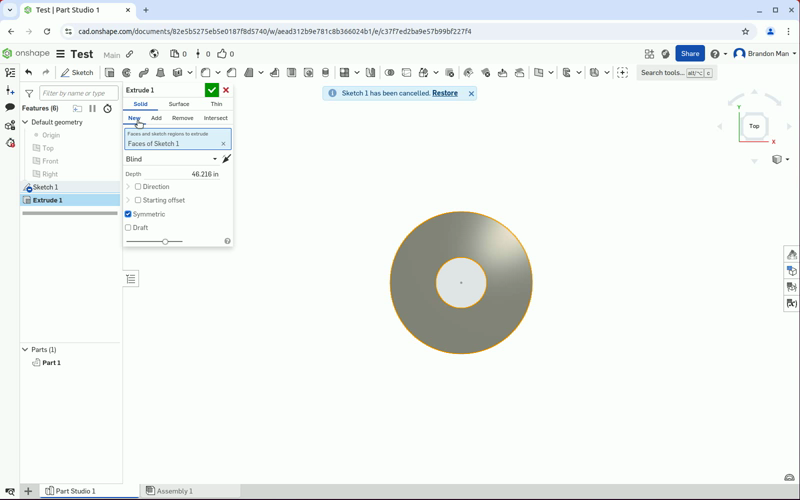
key(enter)
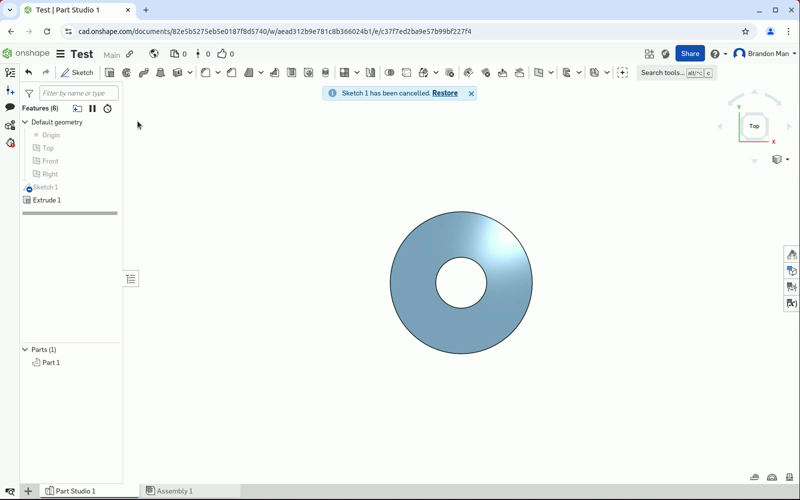
key(shift+h)
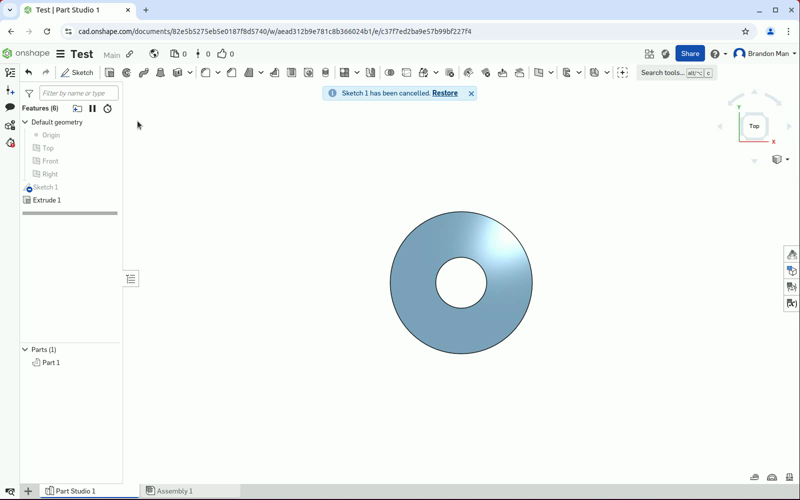
key(shift+h)
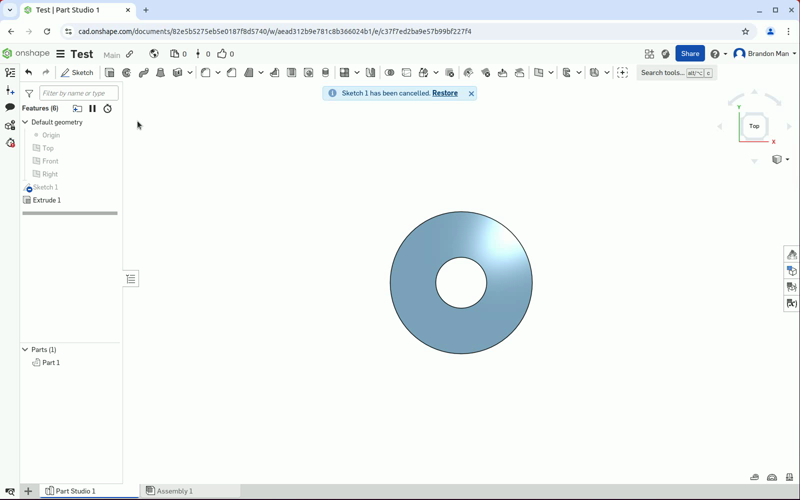
mouse_move(73, 189)
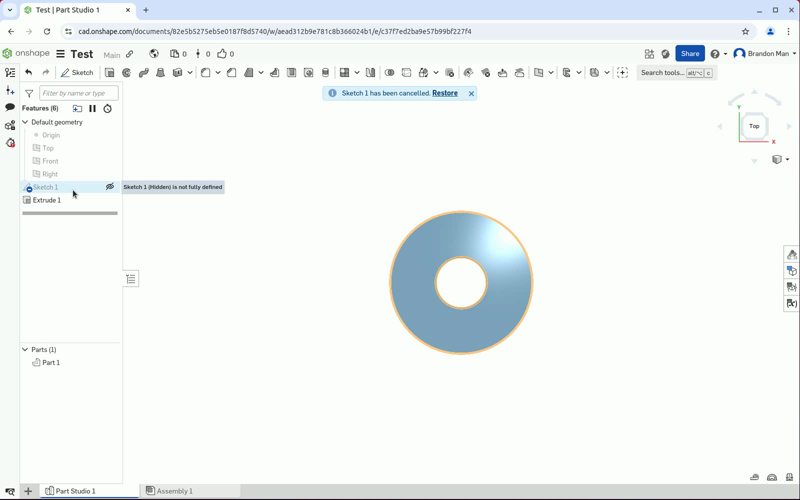
click(73, 189)
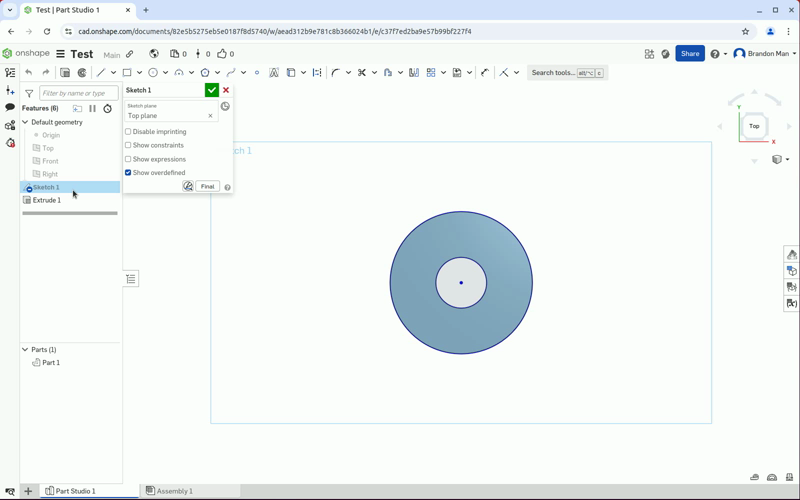
mouse_move(229, 92)
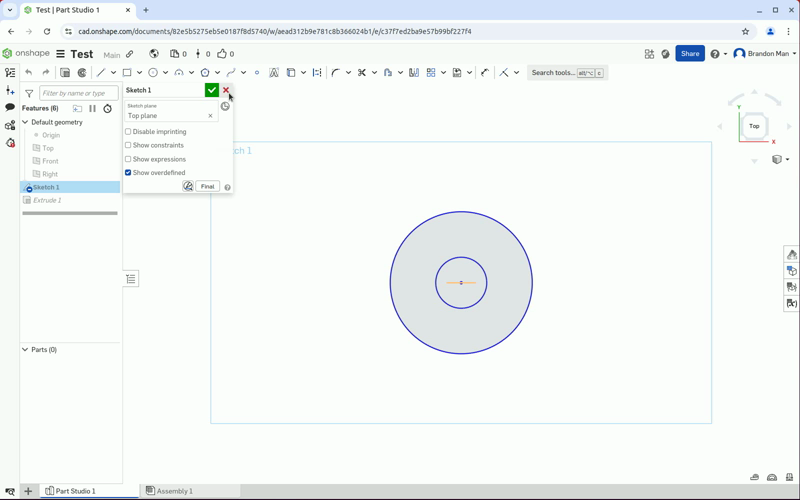
click(229, 92)
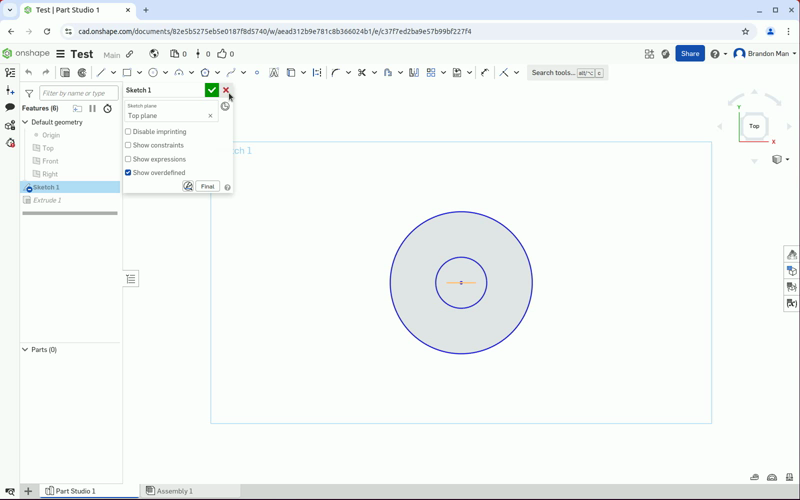
key(shift+s)
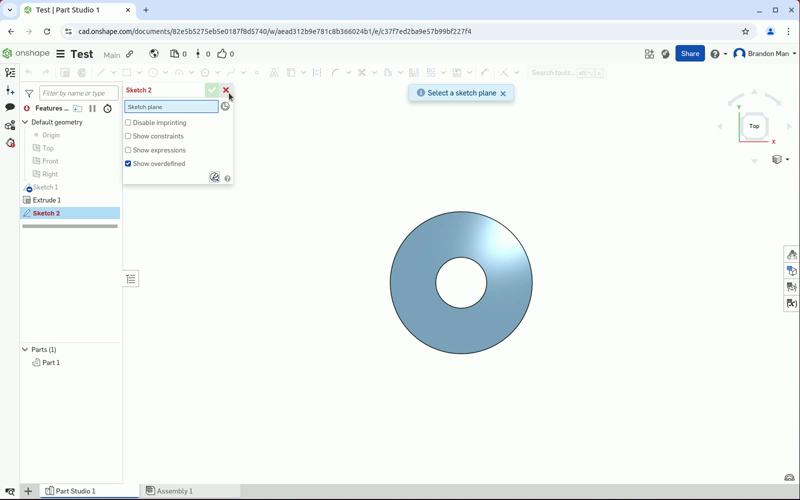
mouse_move(73, 150)
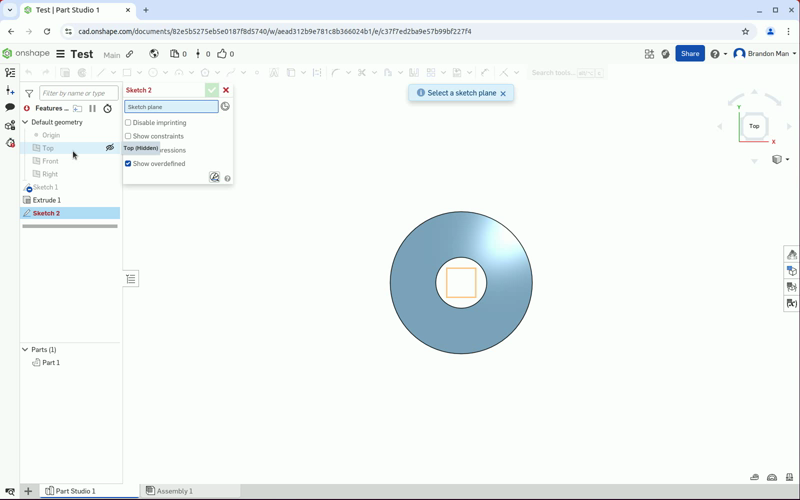
click(73, 150)
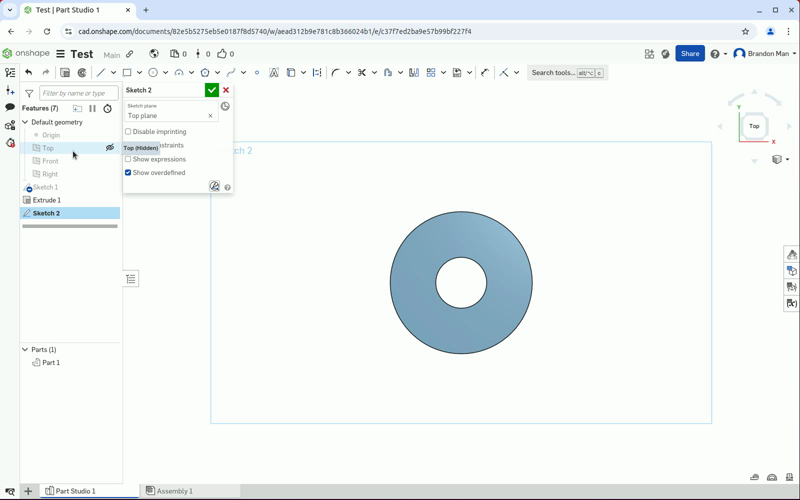
mouse_move(73, 352)
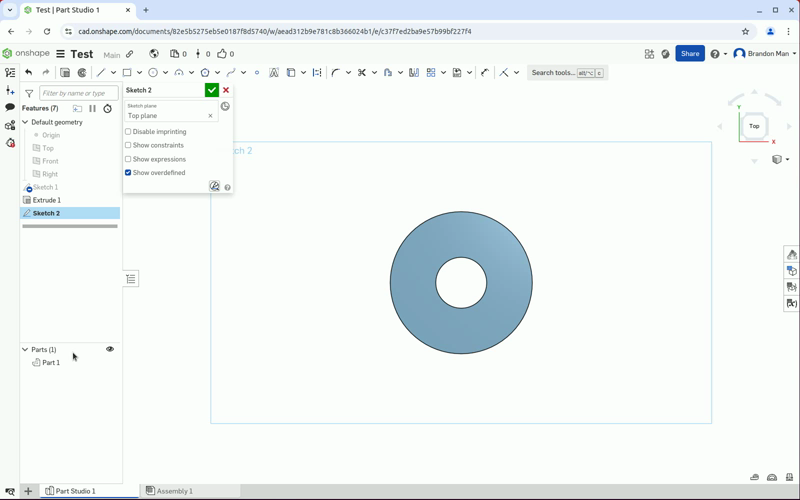
key(y)
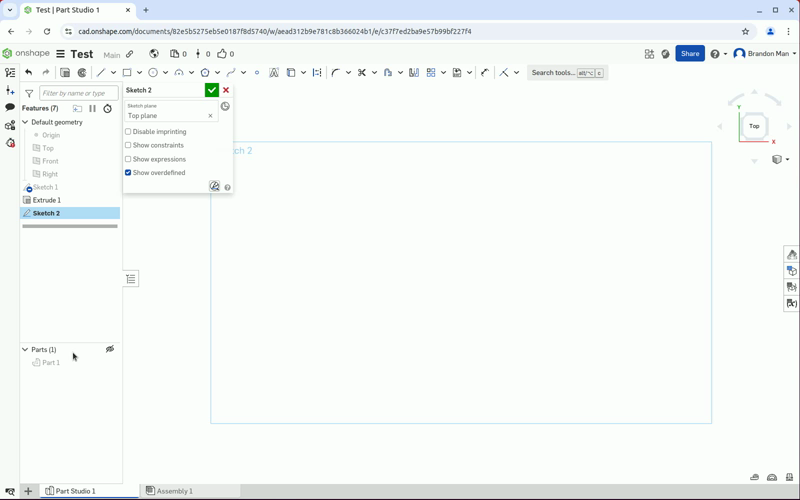
key(l)
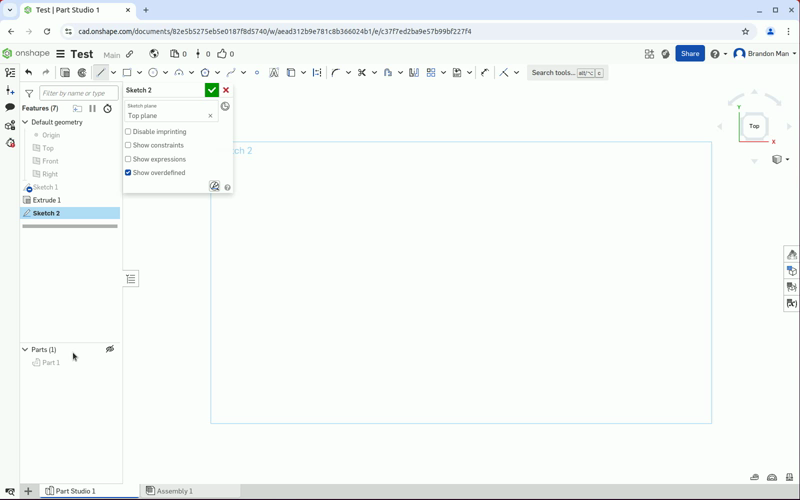
key_down(shift)
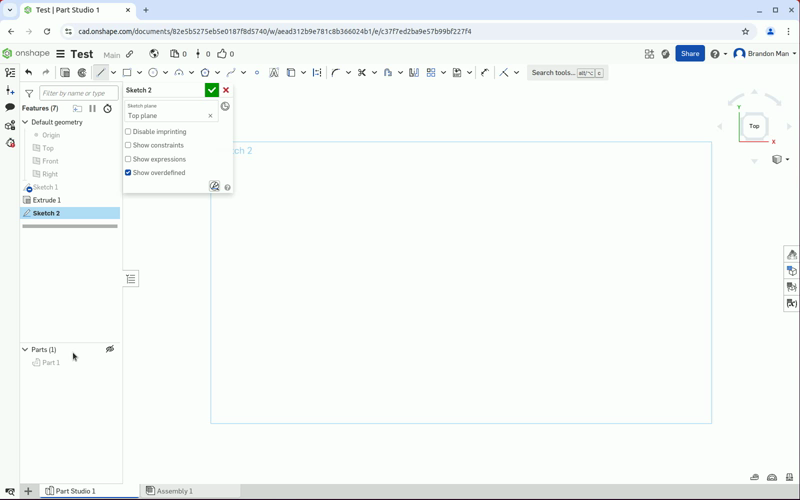
mouse_move(439, 267)
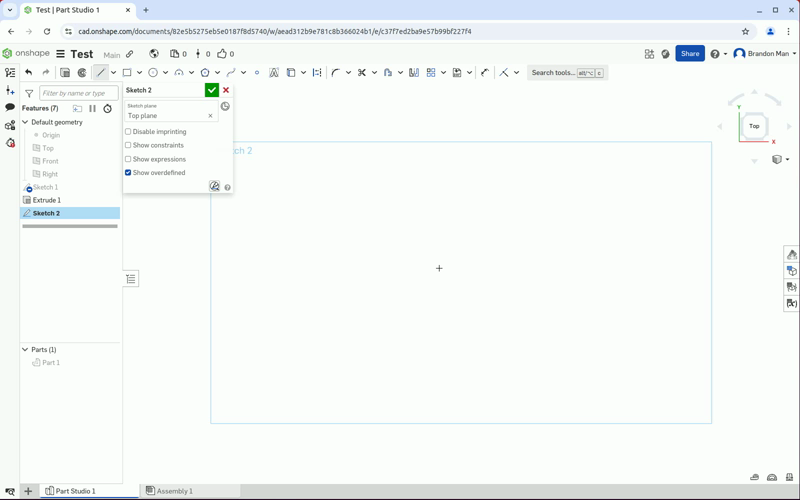
click(439, 267)
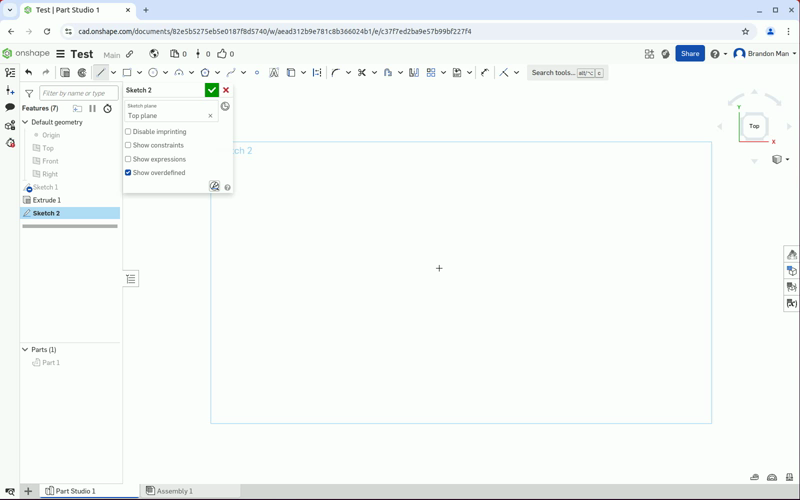
key_up(shift)
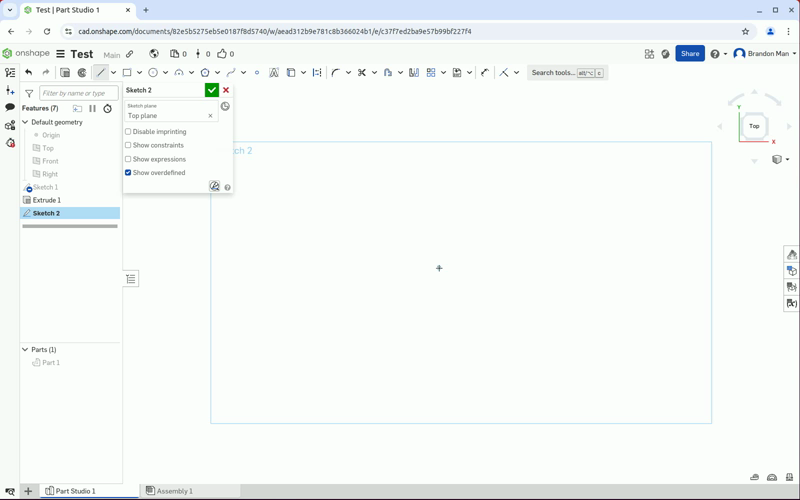
key_down(shift)
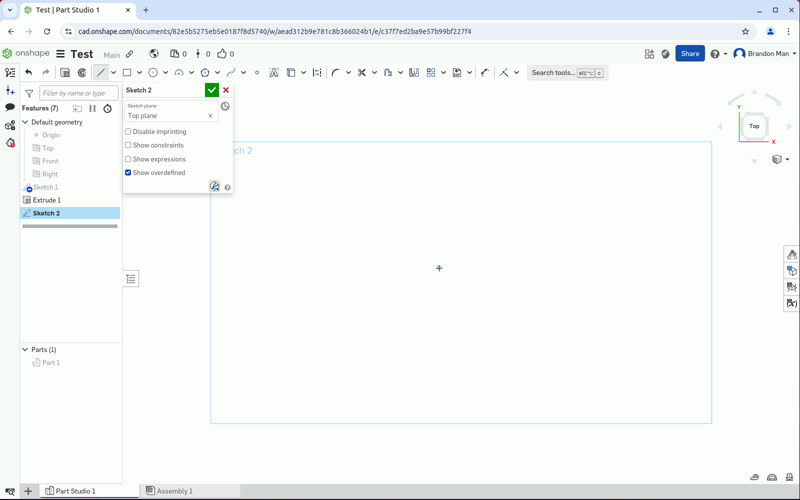
mouse_move(469, 267)
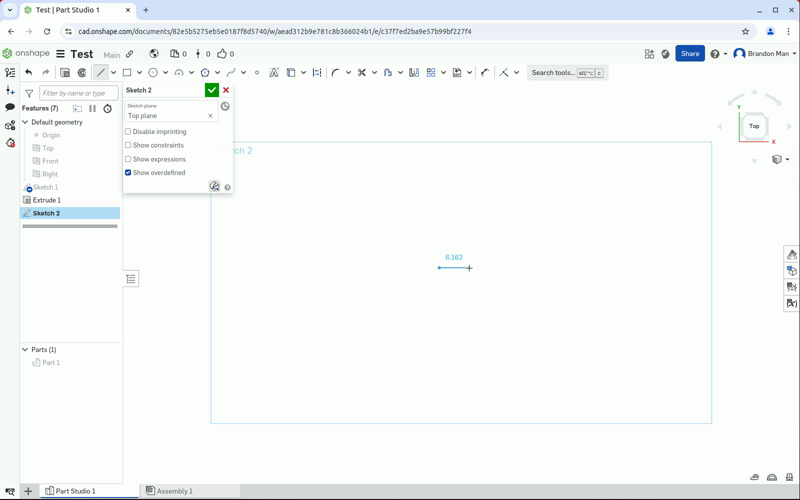
mouse_move(481, 267)
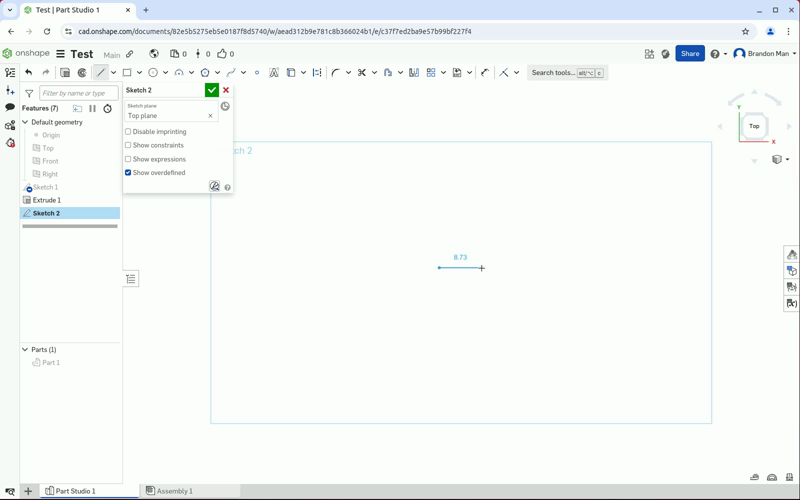
click(481, 267)
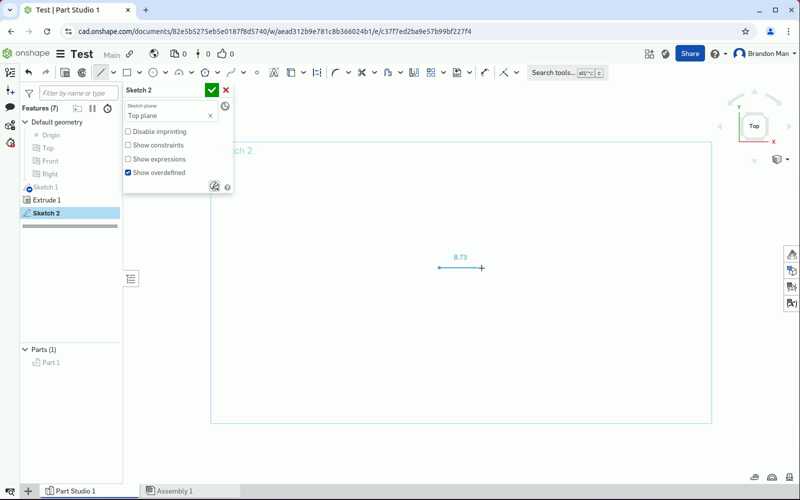
key_up(shift)
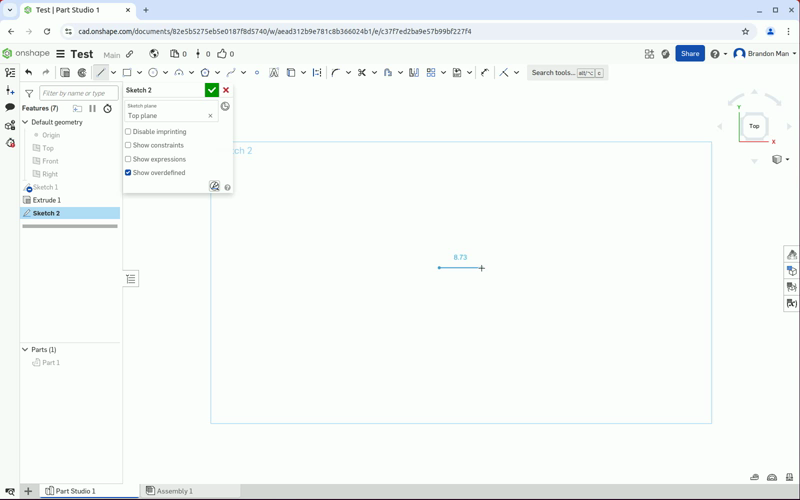
key(esc)
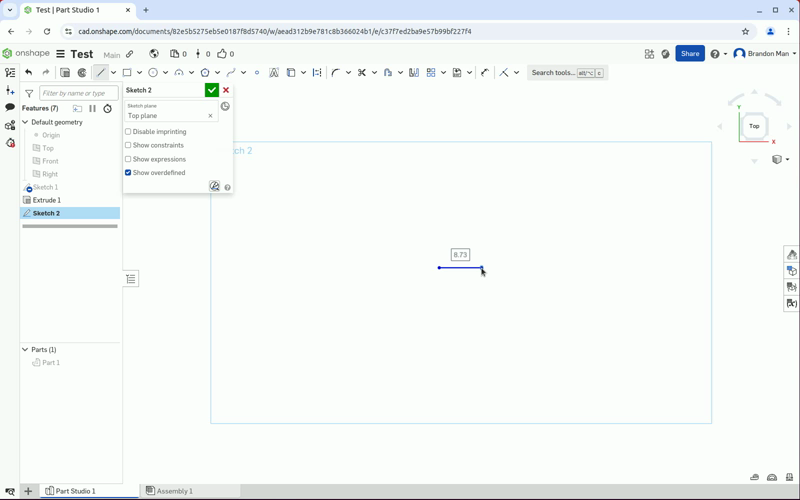
key(a)
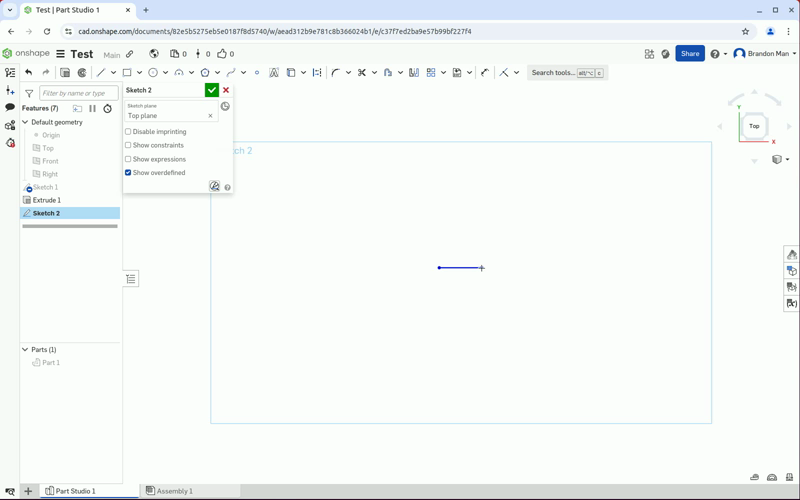
mouse_move(481, 267)
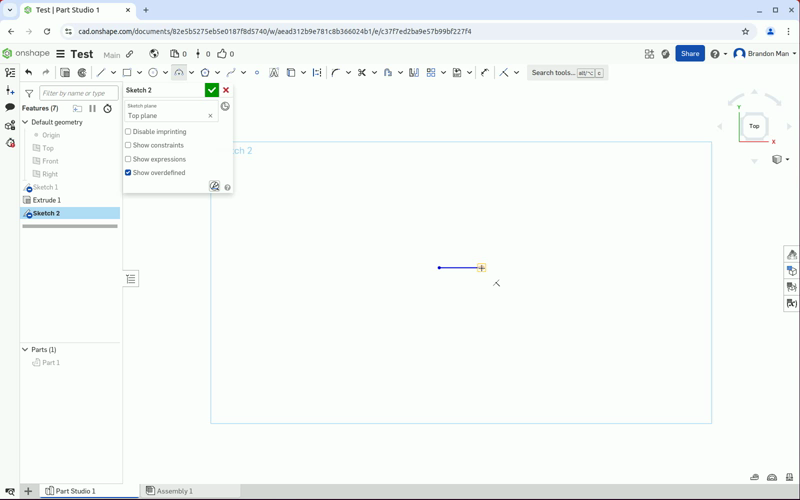
click(481, 267)
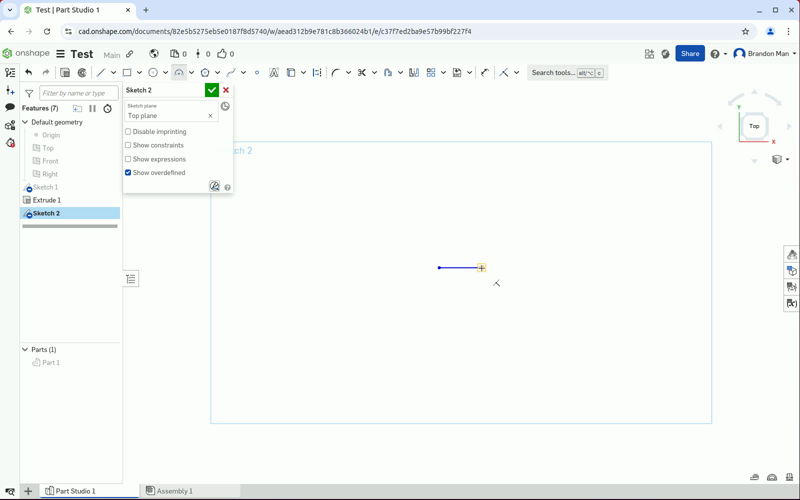
mouse_move(439, 267)
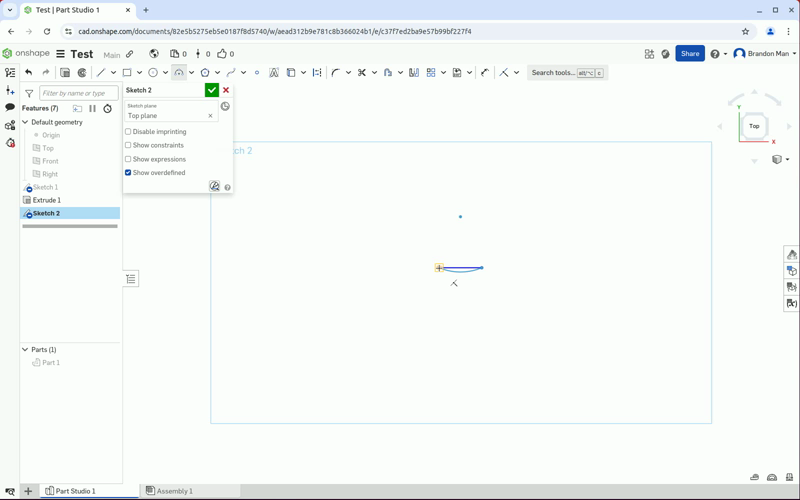
click(439, 267)
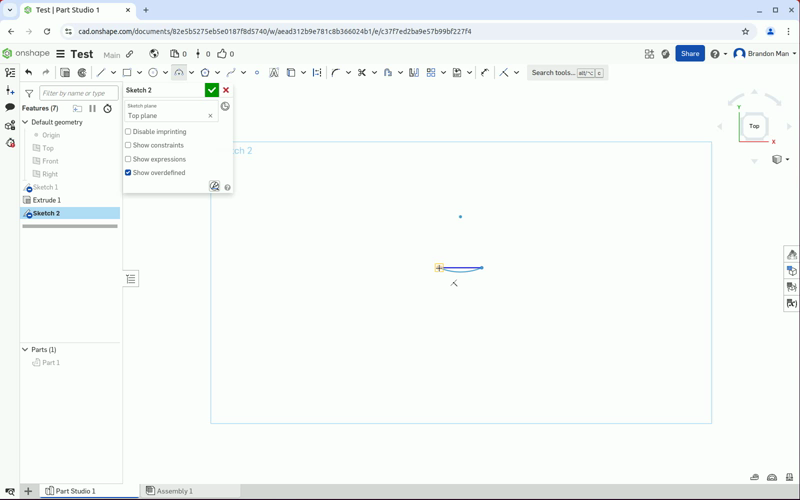
key_down(shift)
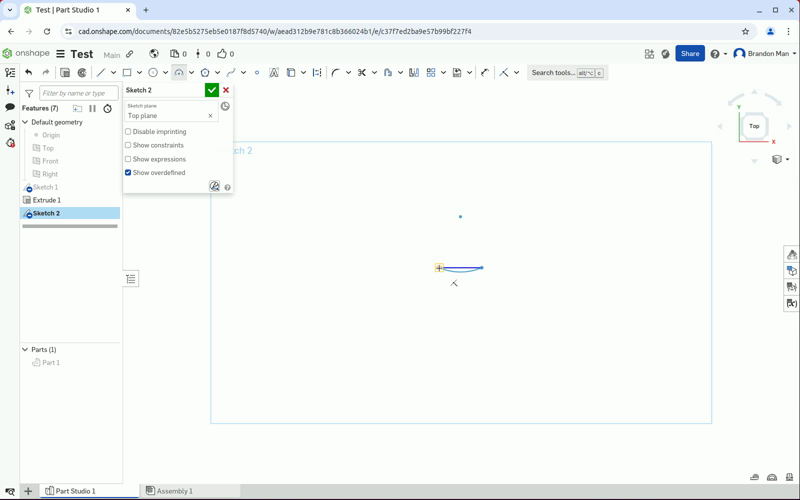
mouse_move(460, 256)
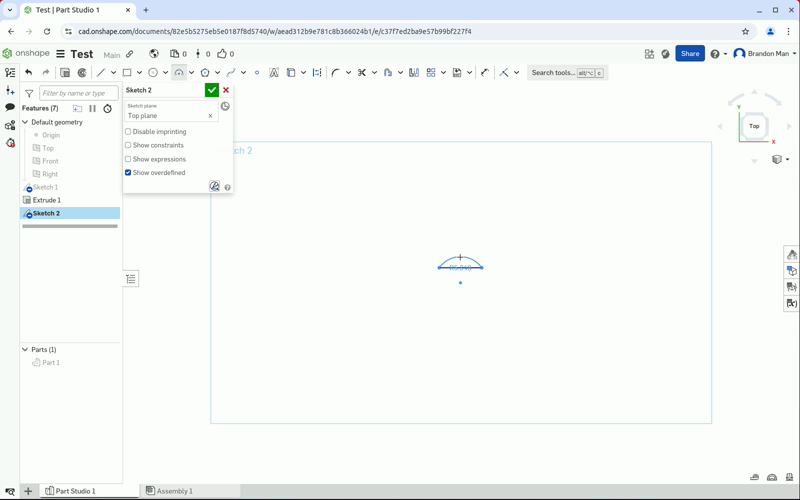
click(460, 256)
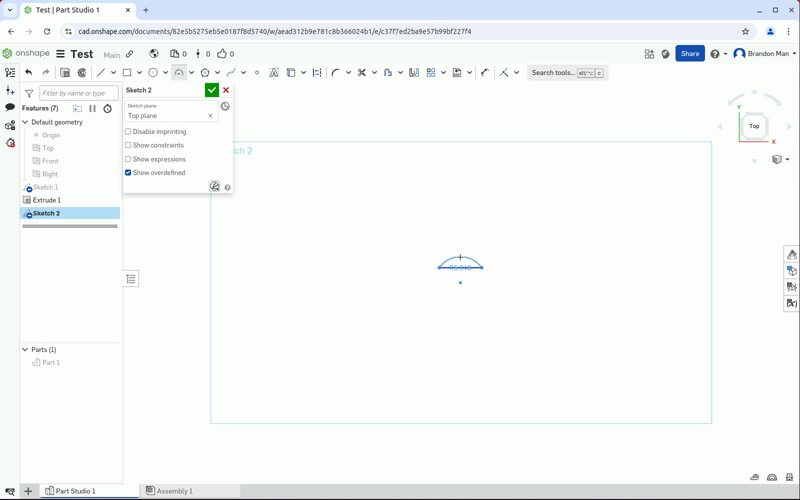
key_up(shift)
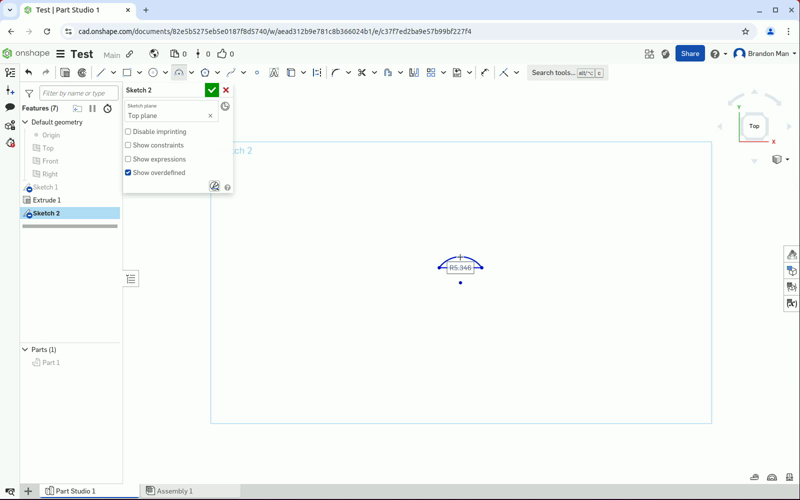
key(esc)
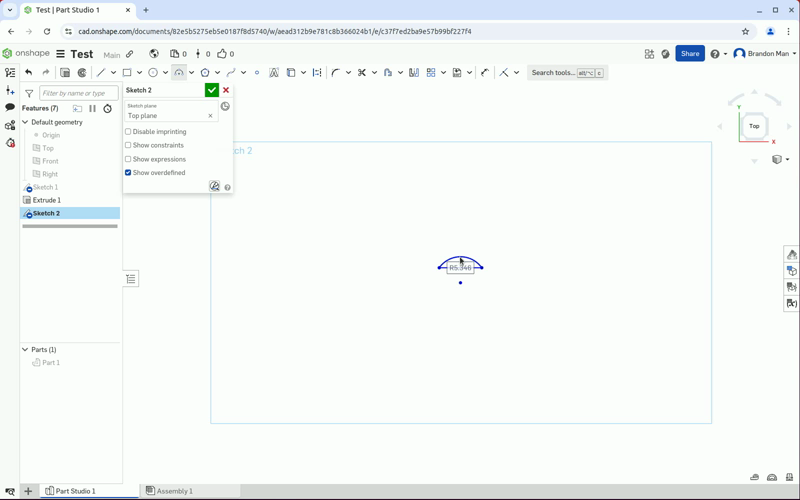
mouse_move(470, 264)
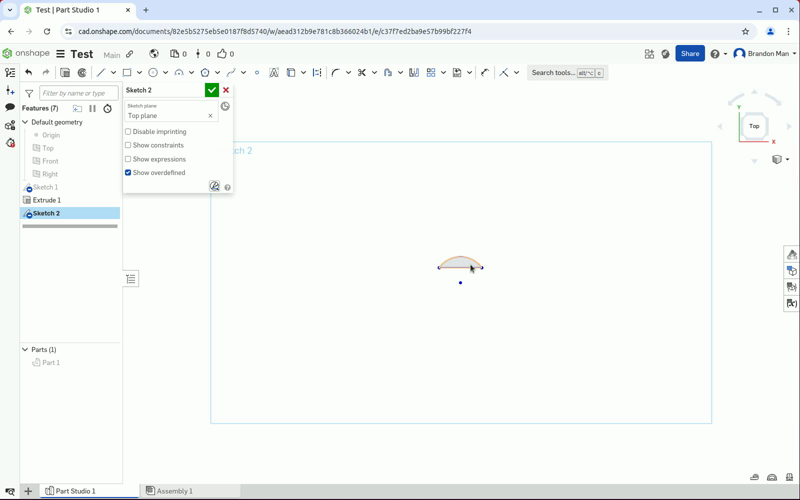
scroll(6)
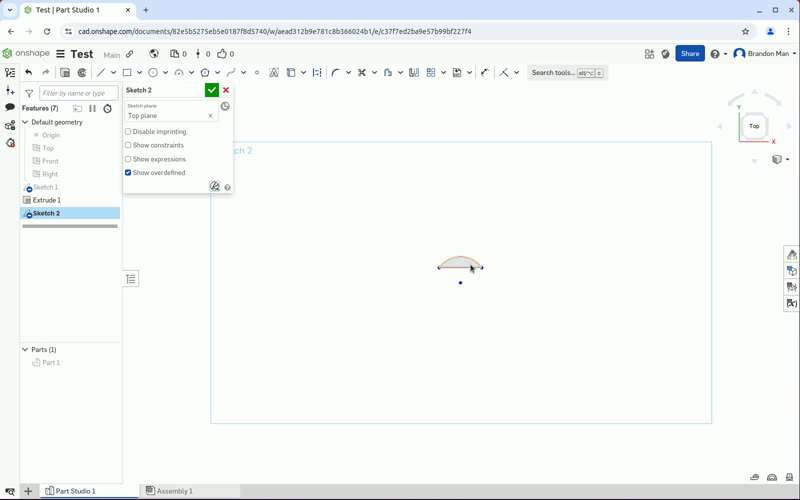
scroll(6)
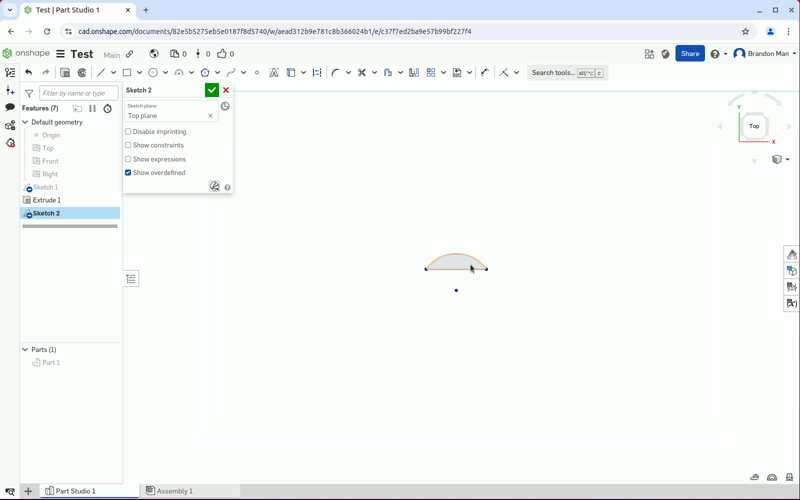
scroll(6)
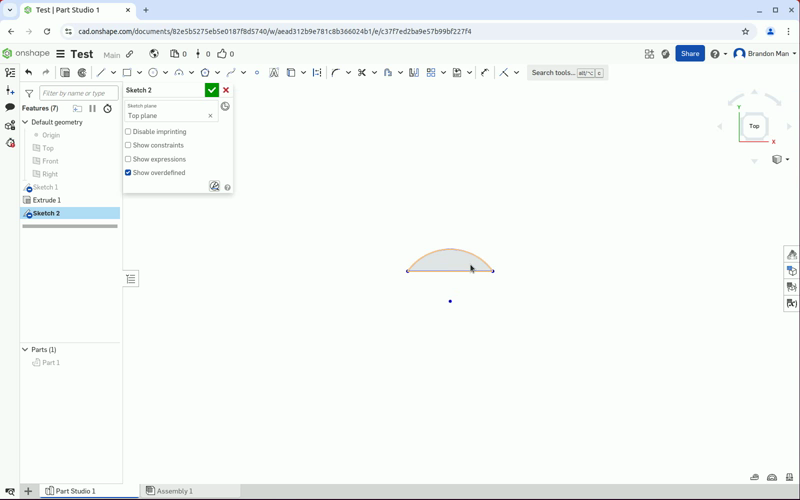
scroll(6)
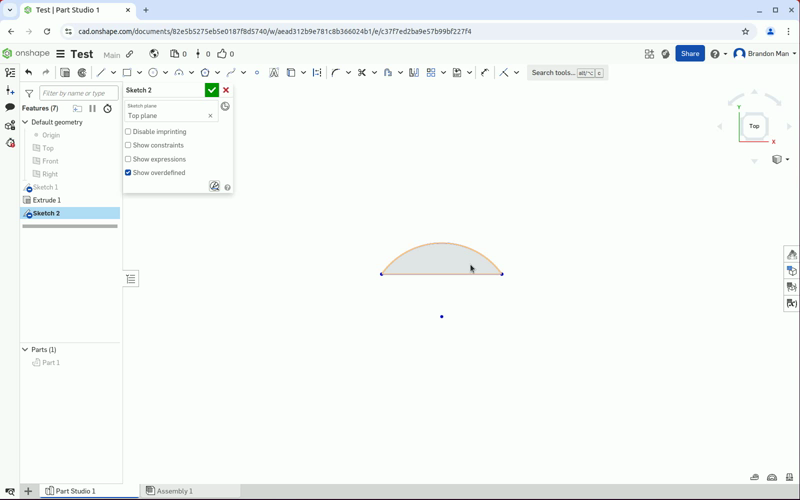
scroll(6)
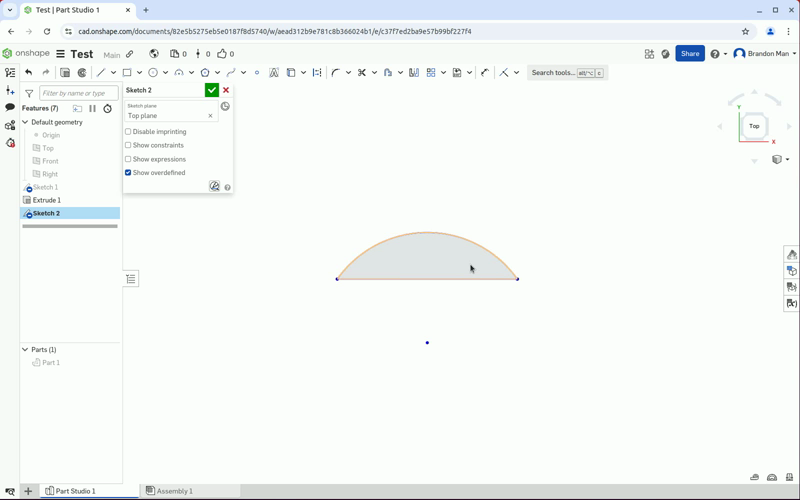
scroll(6)
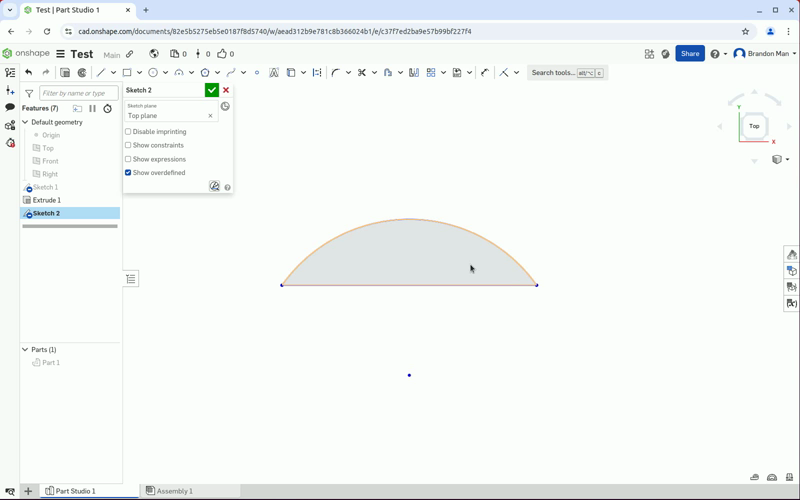
scroll(6)
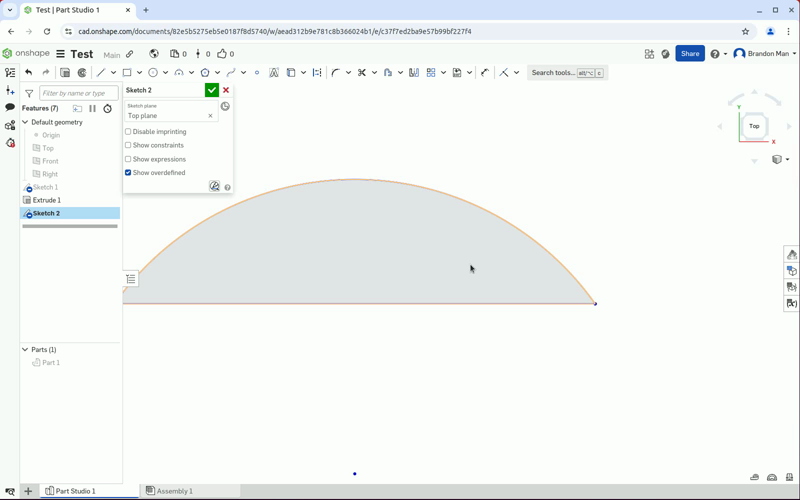
click(470, 264)
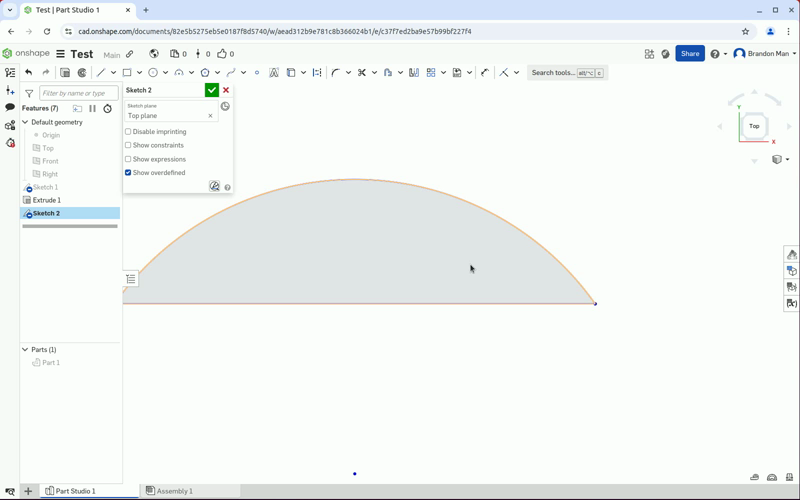
scroll(-6)
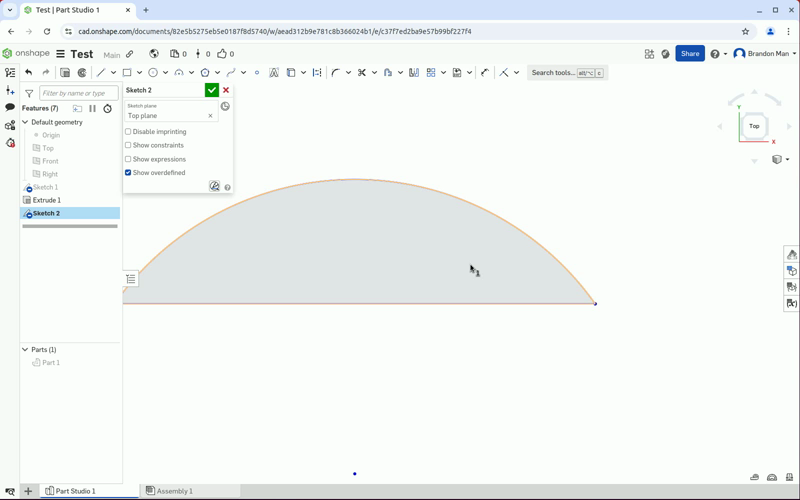
scroll(-6)
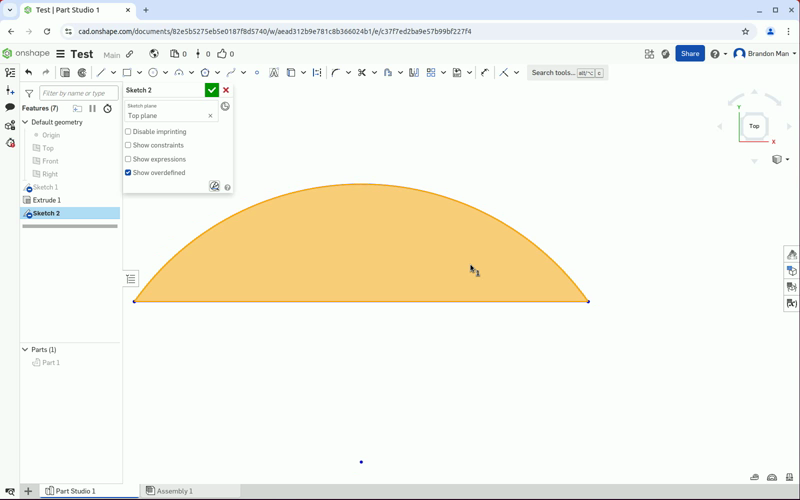
scroll(-6)
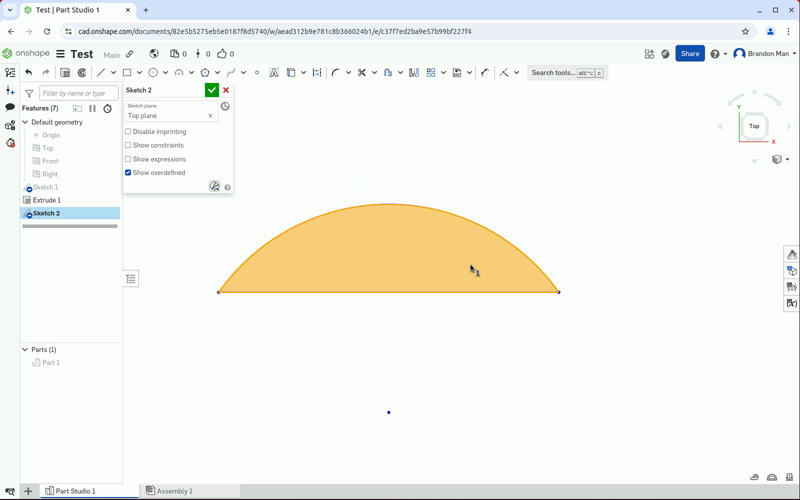
scroll(-6)
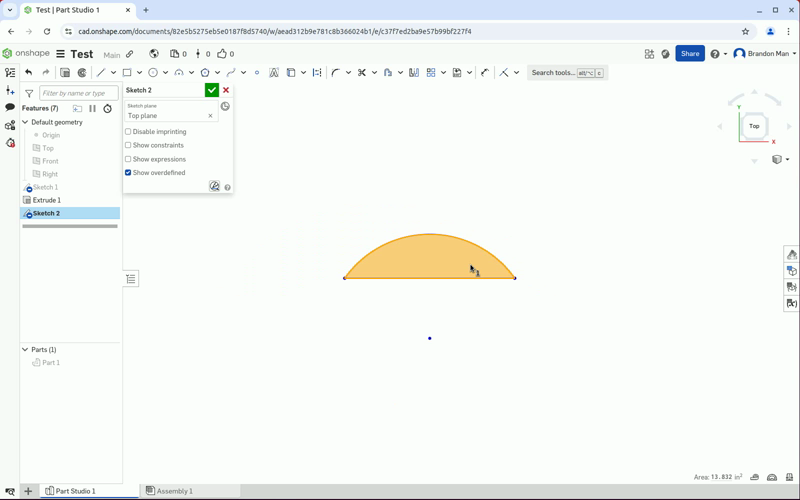
scroll(-6)
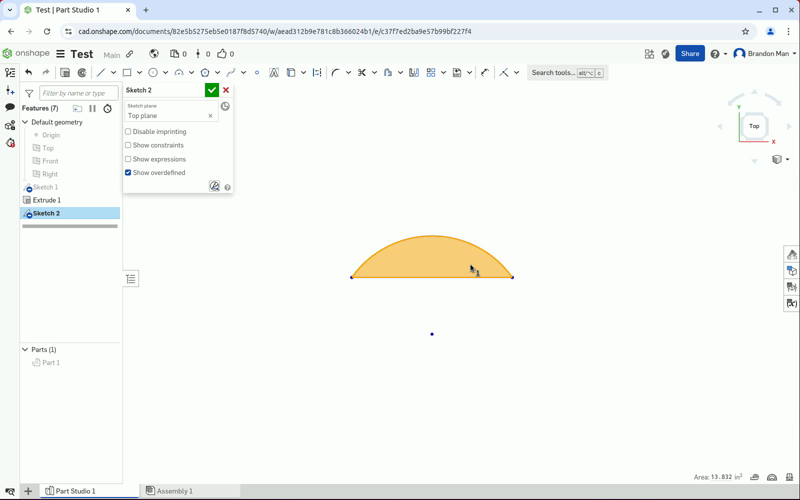
scroll(-6)
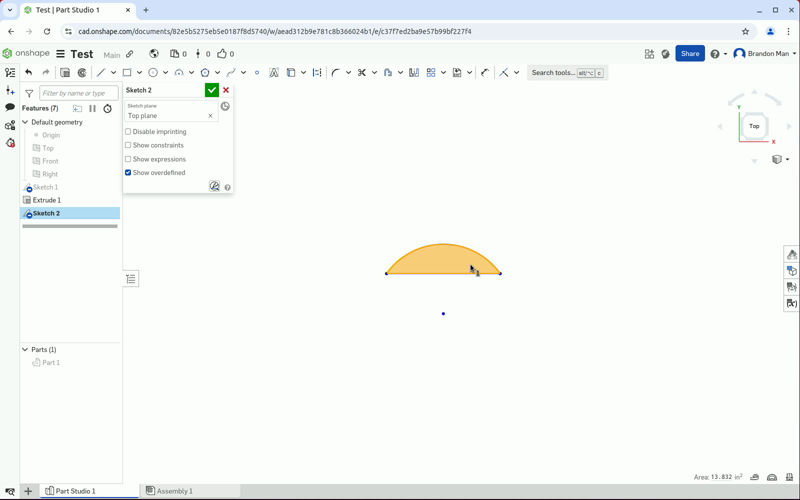
scroll(-6)
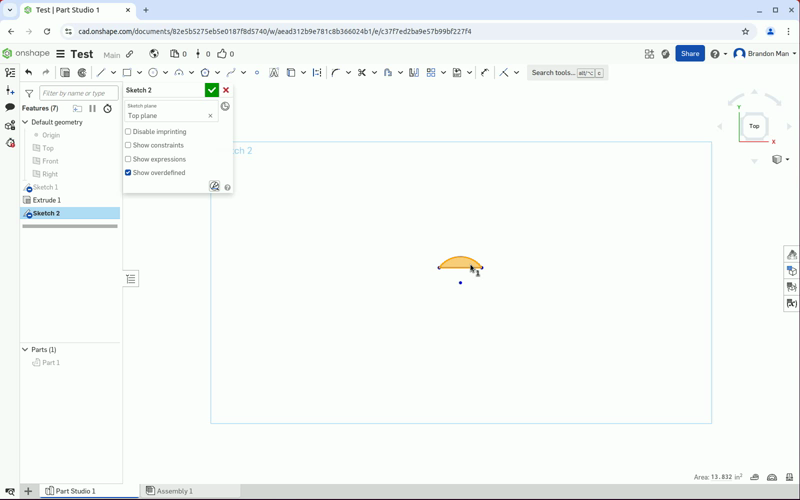
mouse_move(73, 352)
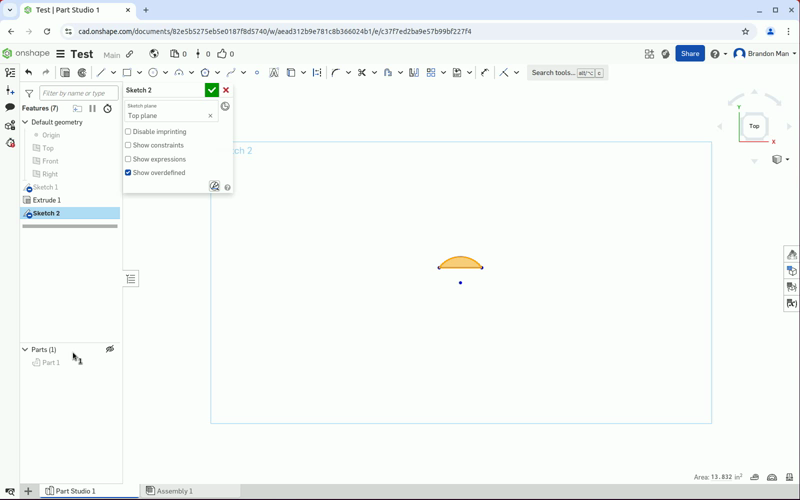
key(shift+y)
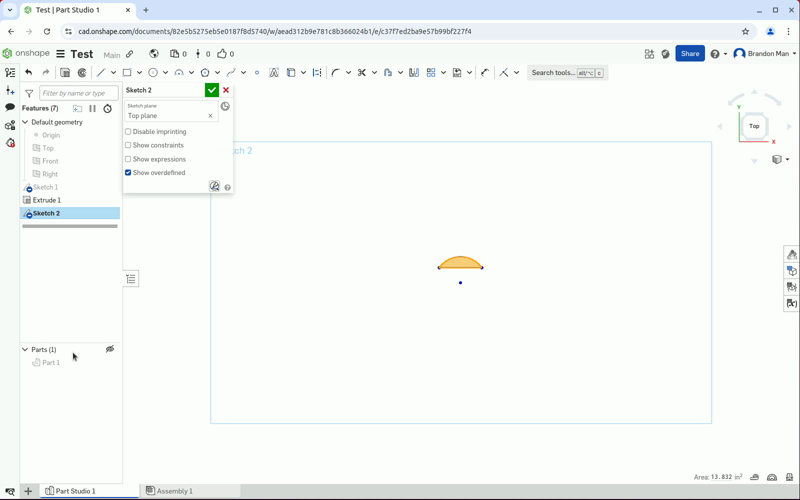
key(shift+e)
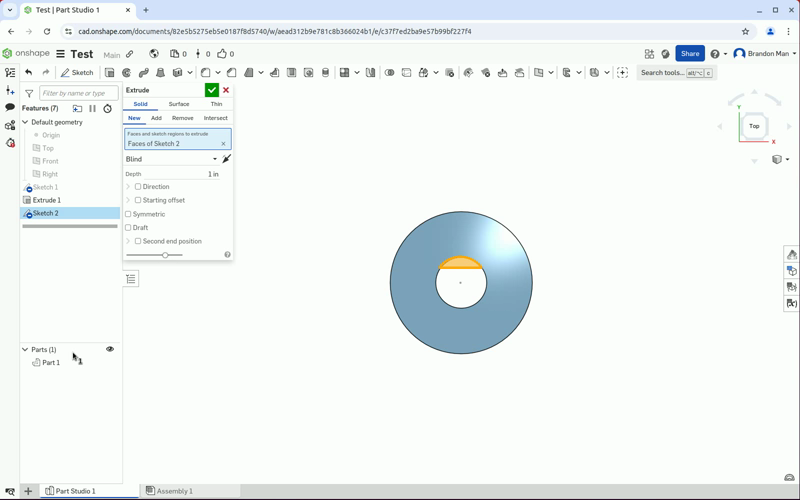
mouse_move(143, 106)
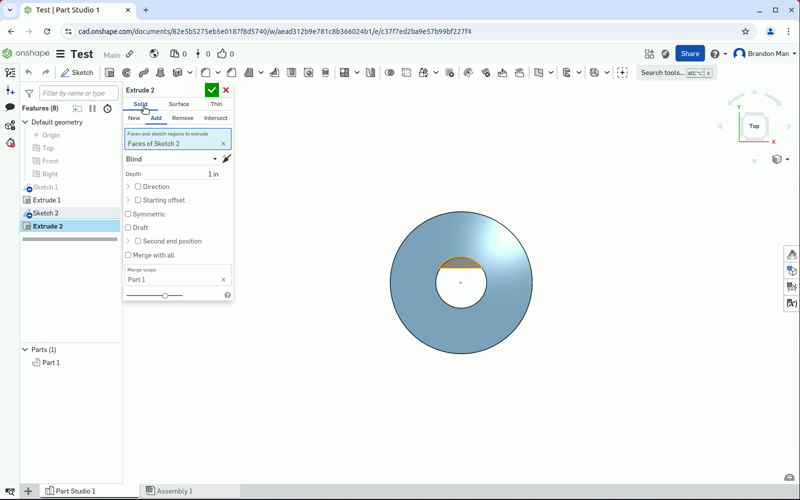
click(143, 106)
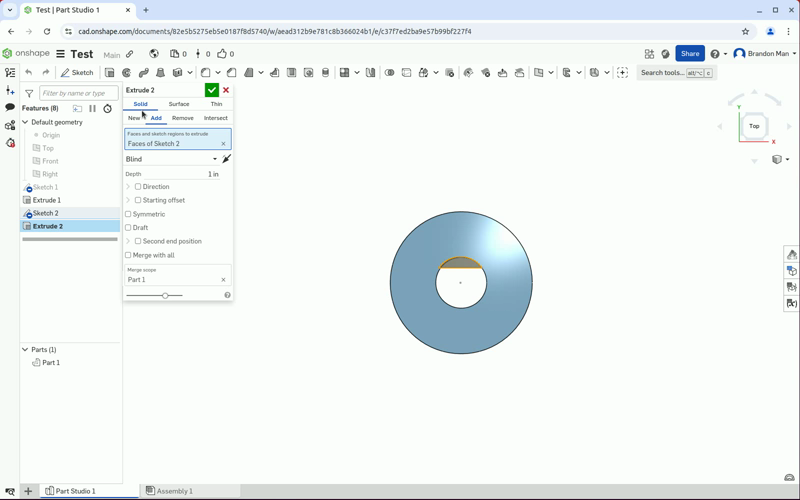
mouse_move(137, 120)
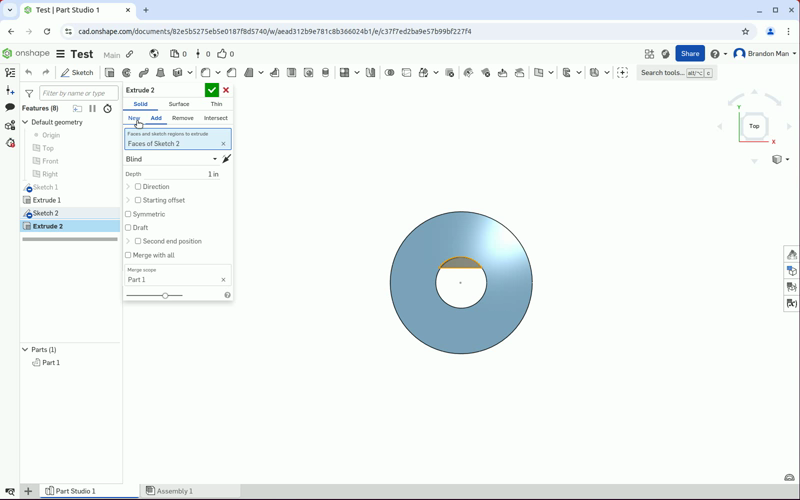
click(137, 120)
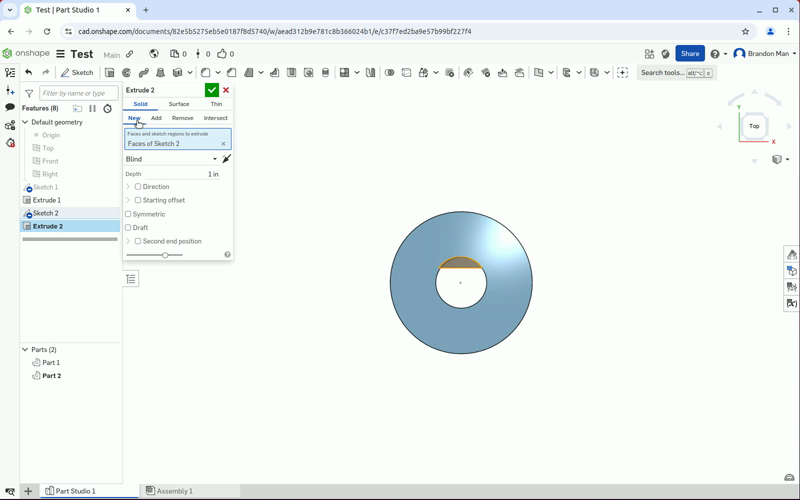
key(tab, 4)
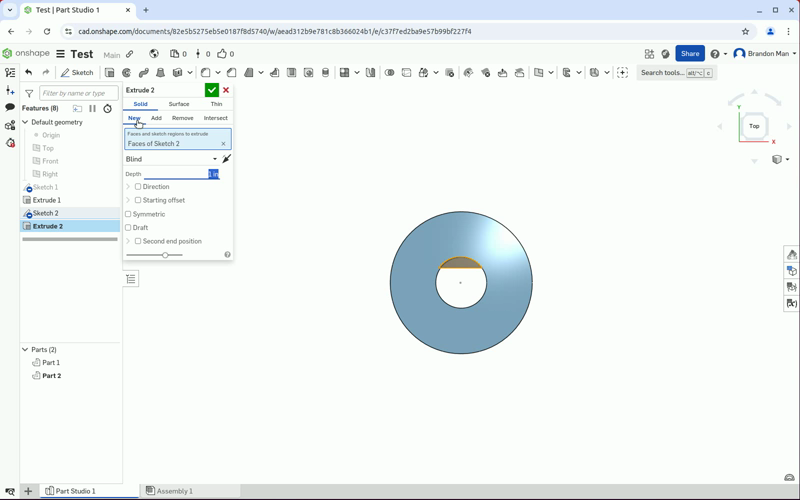
text(46.216)
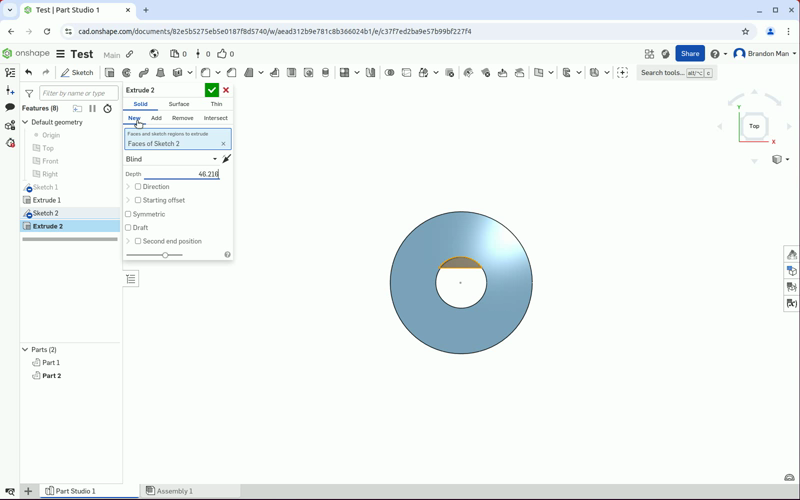
key(tab, 3)
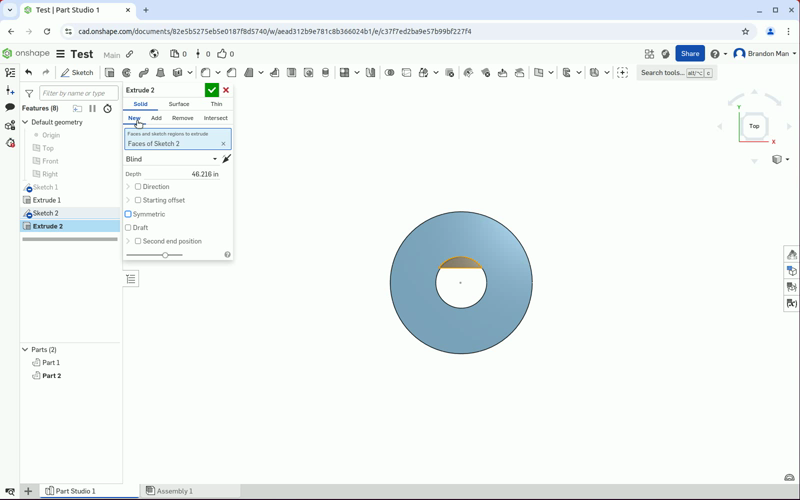
key(space)
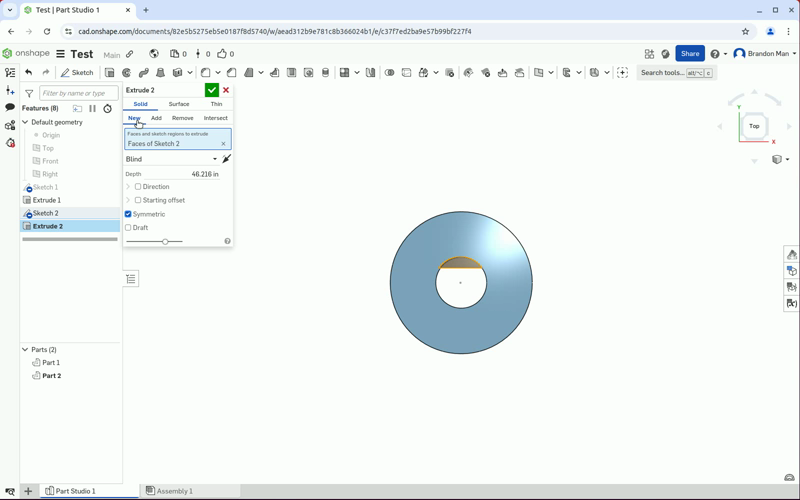
key(enter)
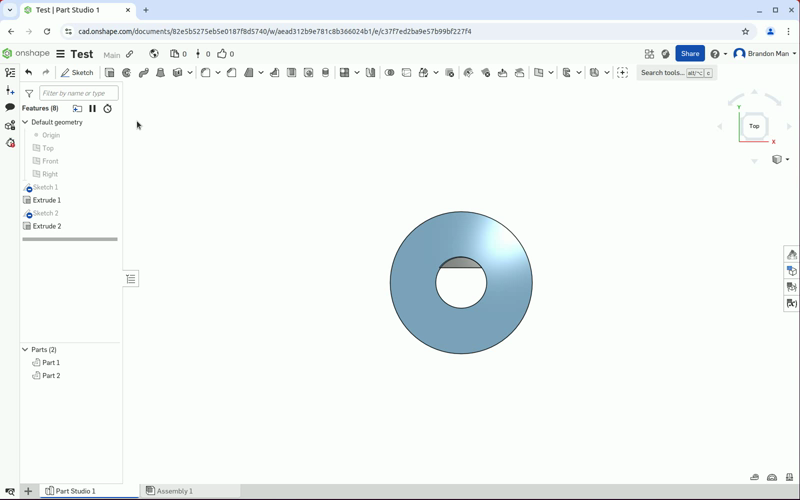
key(shift+h)
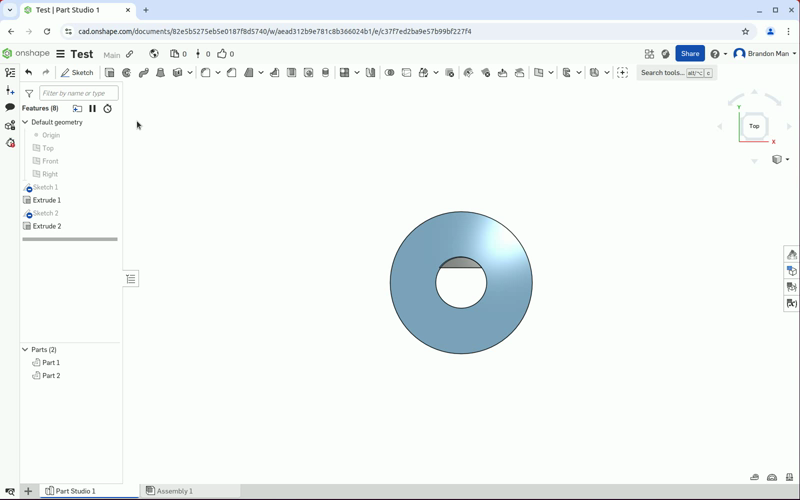
key(shift+h)
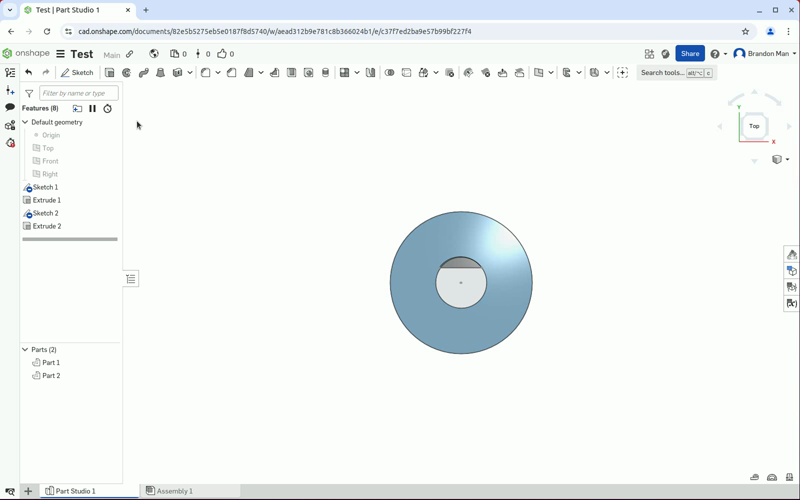
key(shift+7)
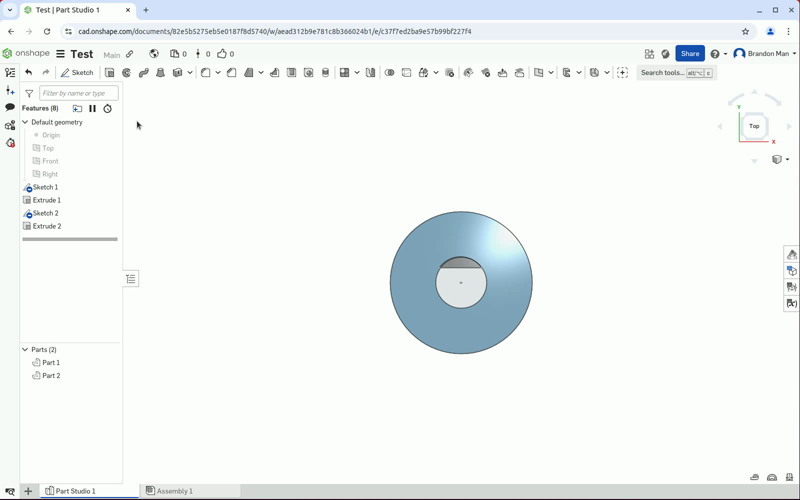
key(up, 3)
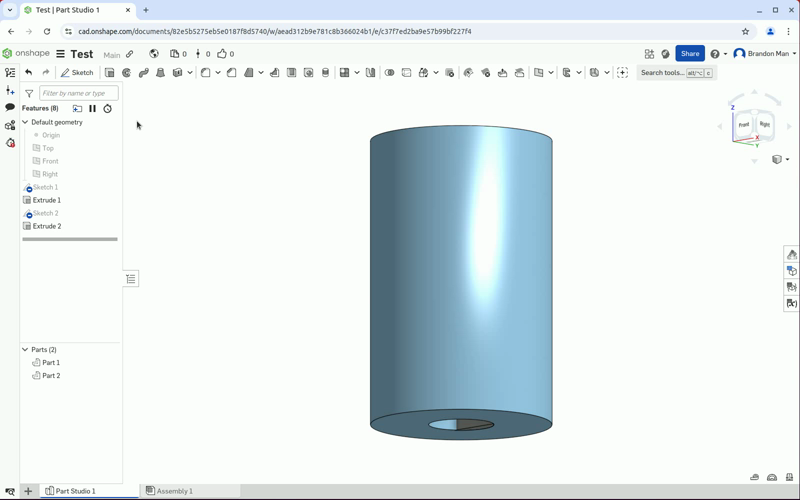
key(left, 3)
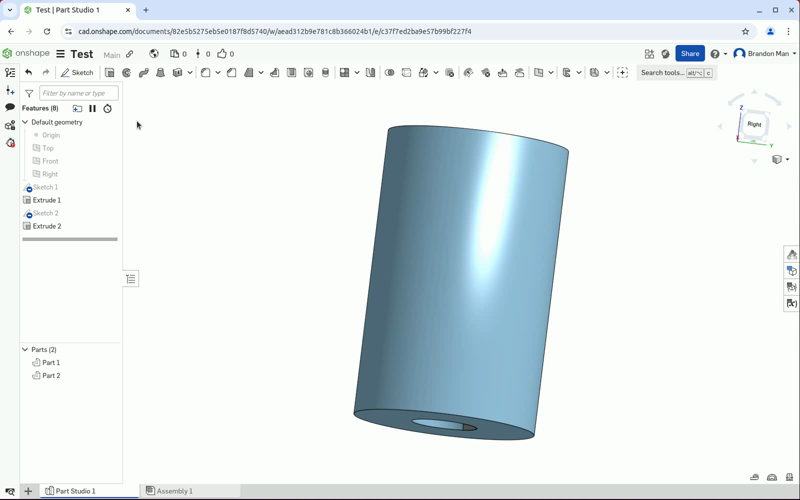
key(right, 3)
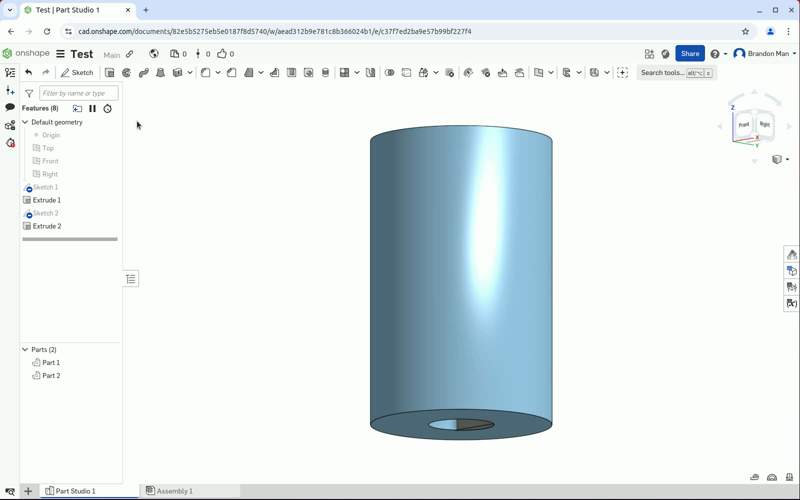
key(down, 3)
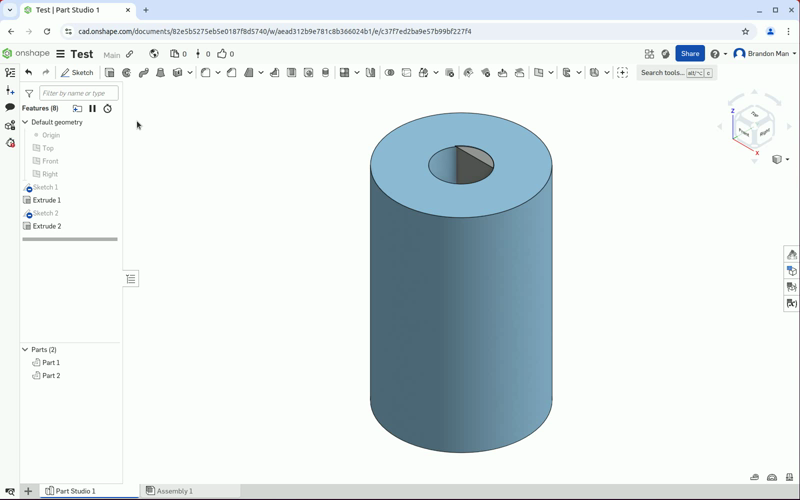
mouse_move(73, 189)
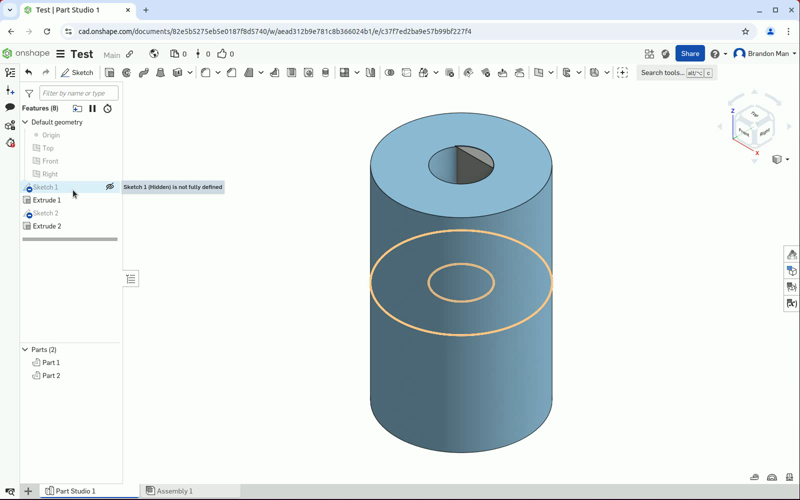
click(73, 189)